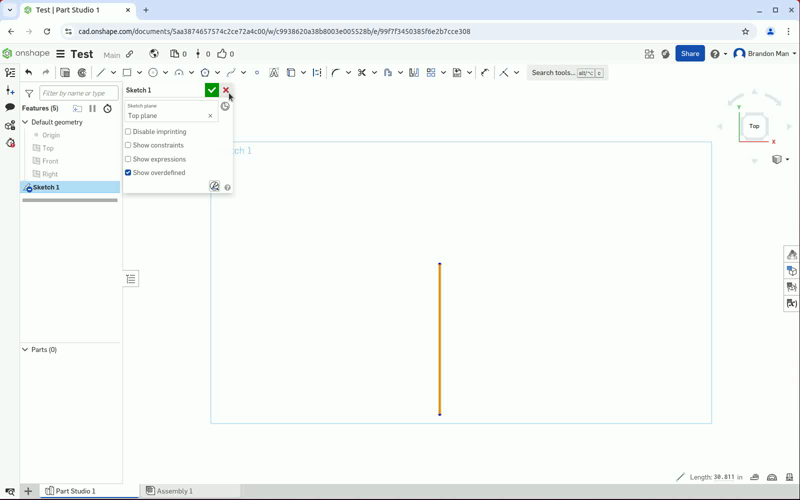
key(shift+h)
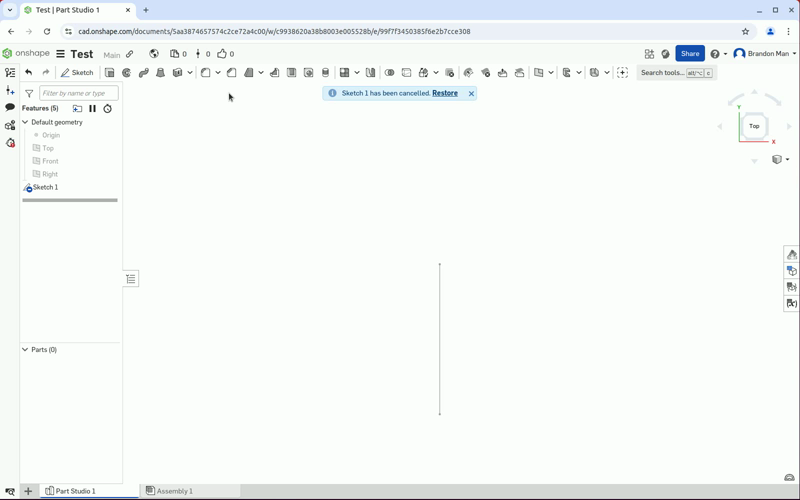
mouse_move(73, 352)
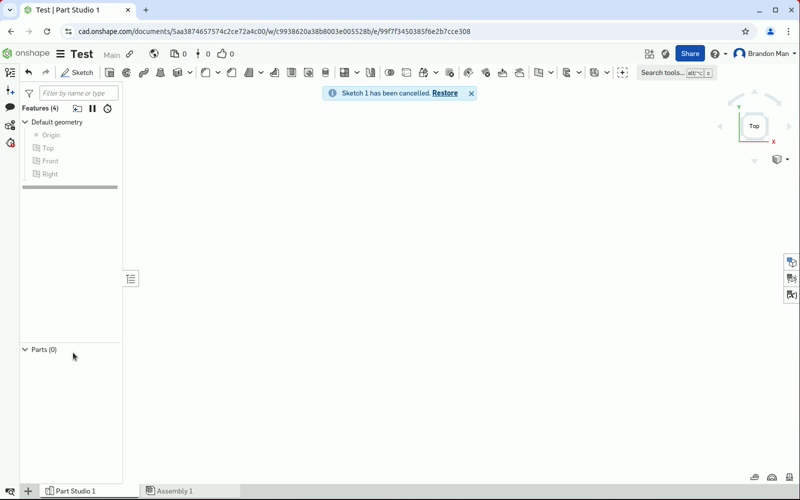
key(y)
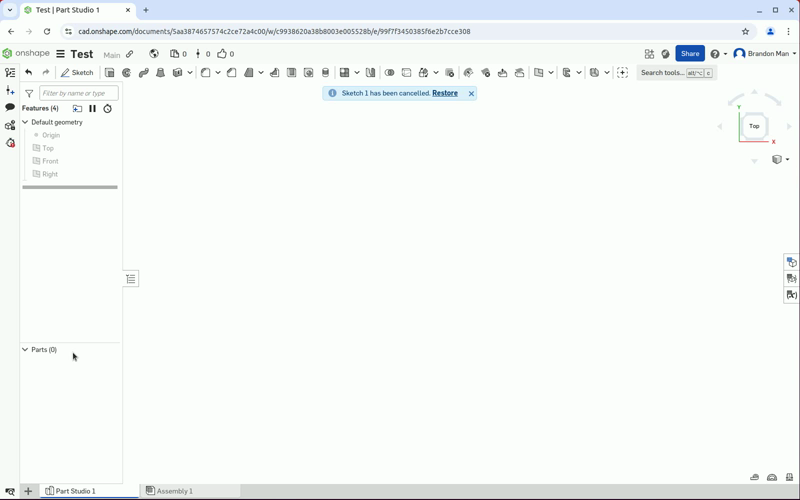
key(shift+p)
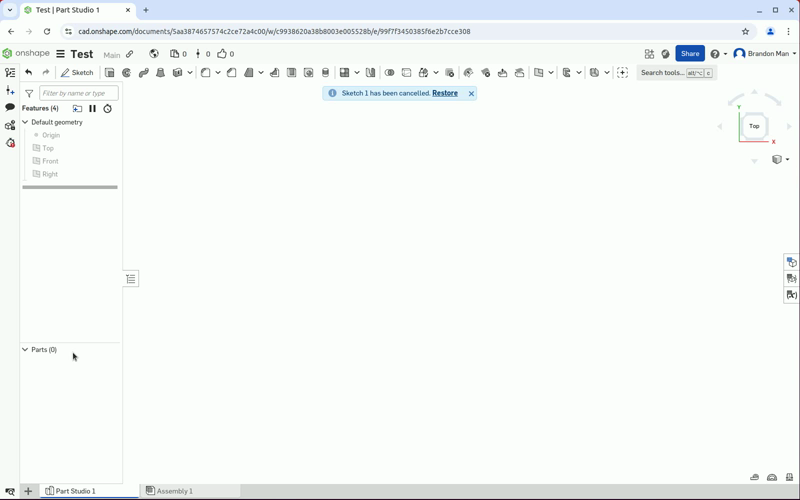
key(space)
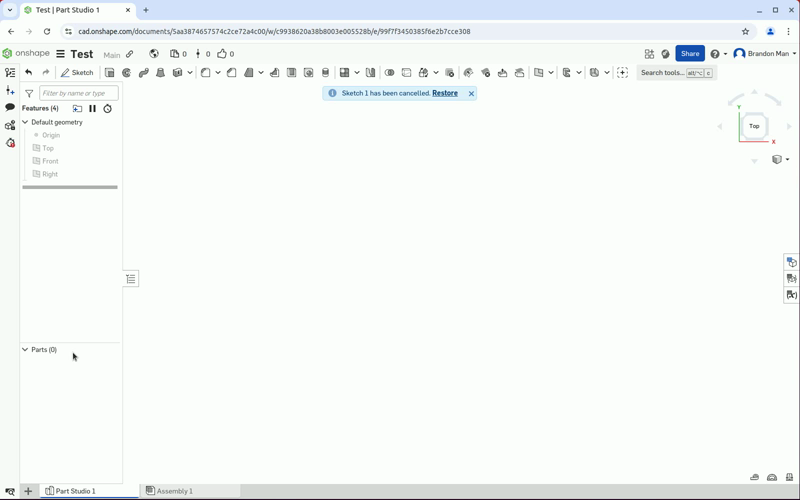
key_down(shift)
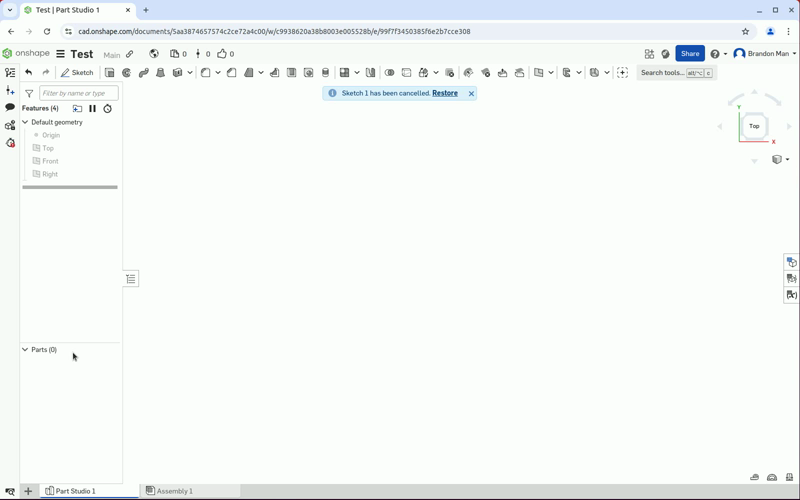
key(up)
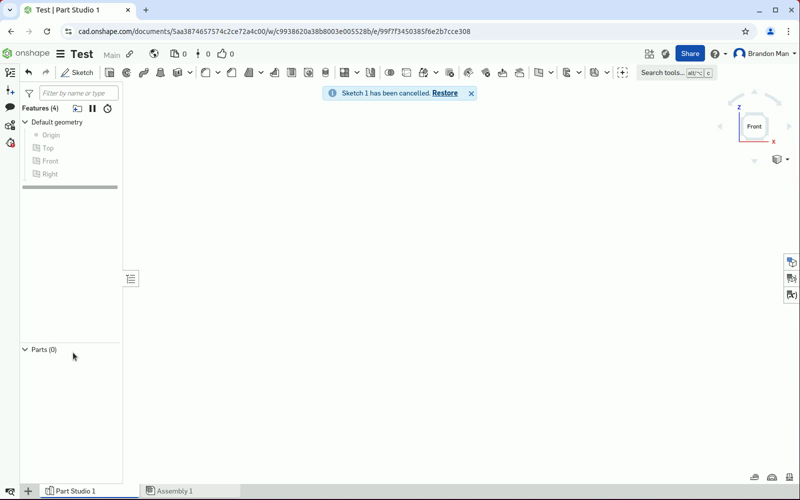
key_up(shift)
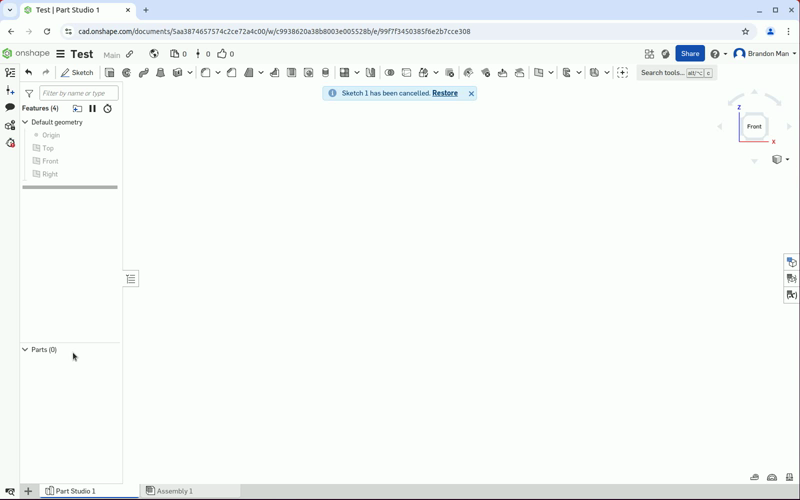
mouse_move(73, 352)
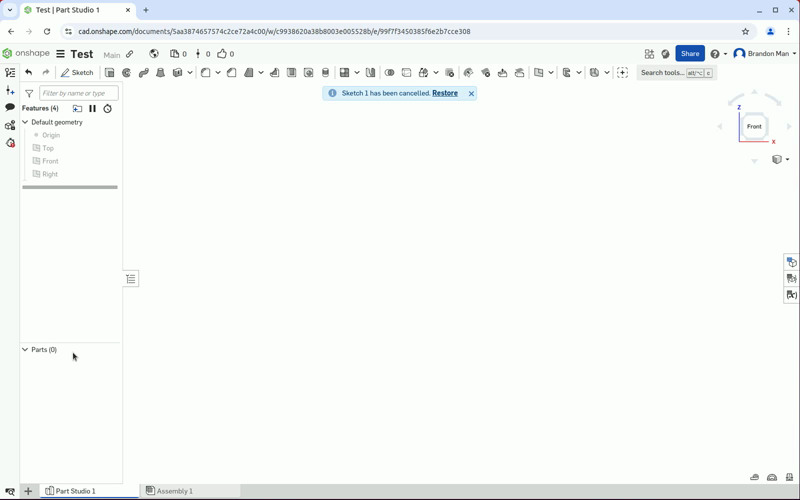
key(shift+y)
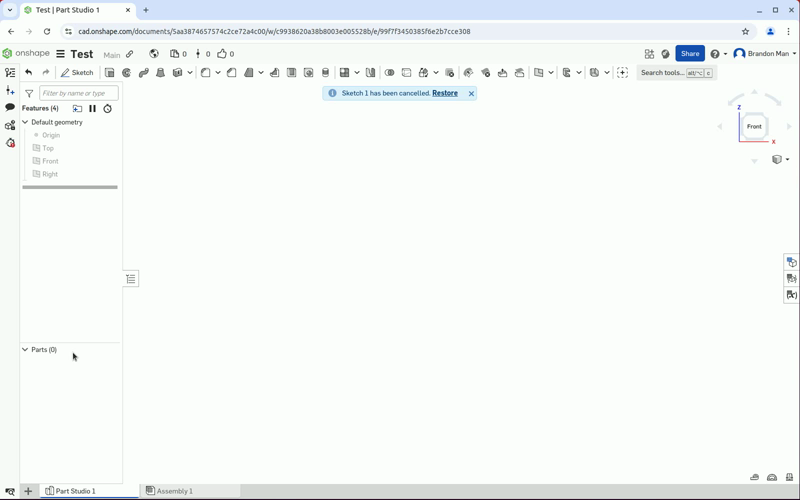
key(shift+s)
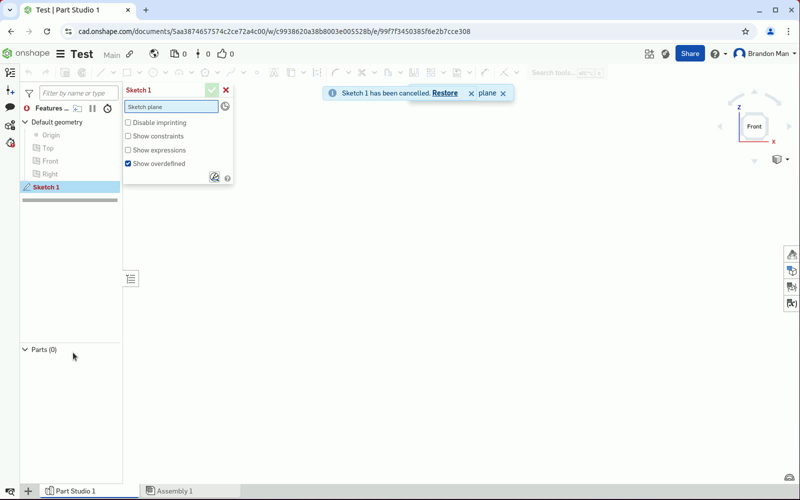
mouse_move(73, 163)
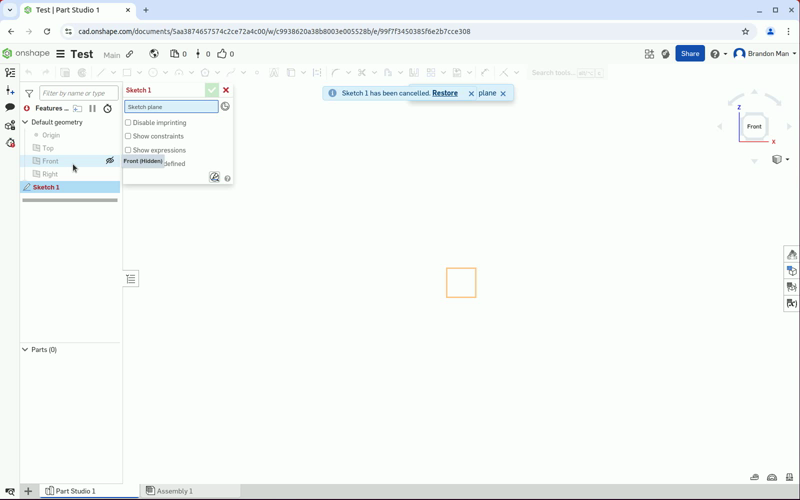
click(73, 163)
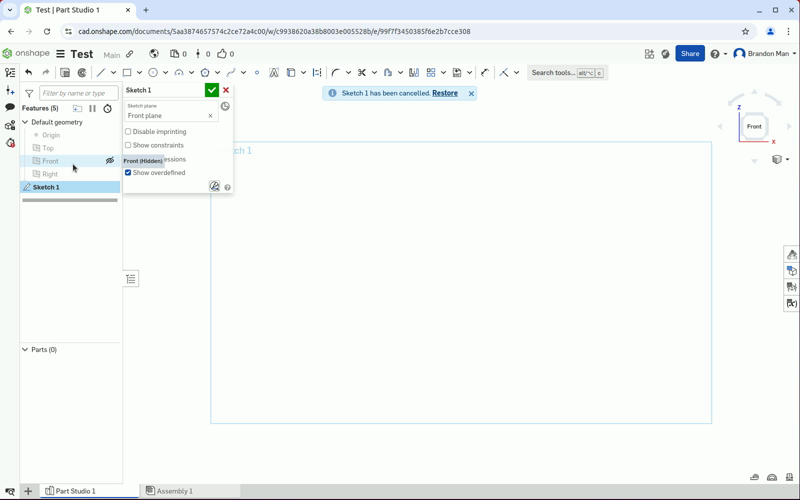
mouse_move(73, 352)
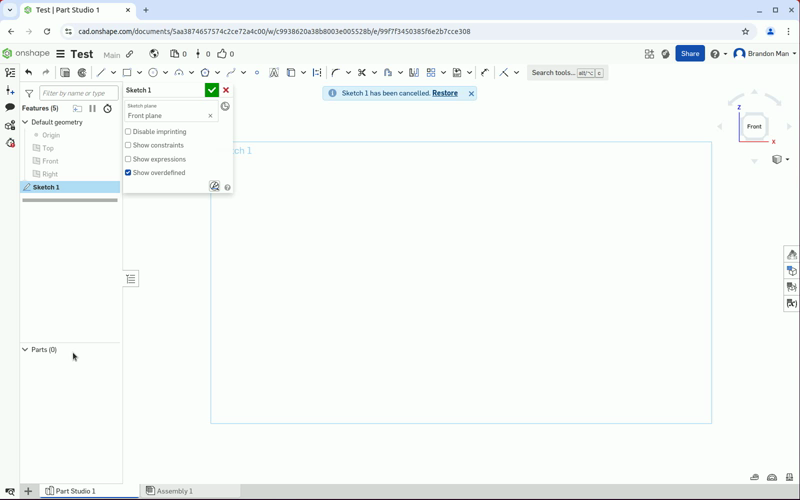
key(y)
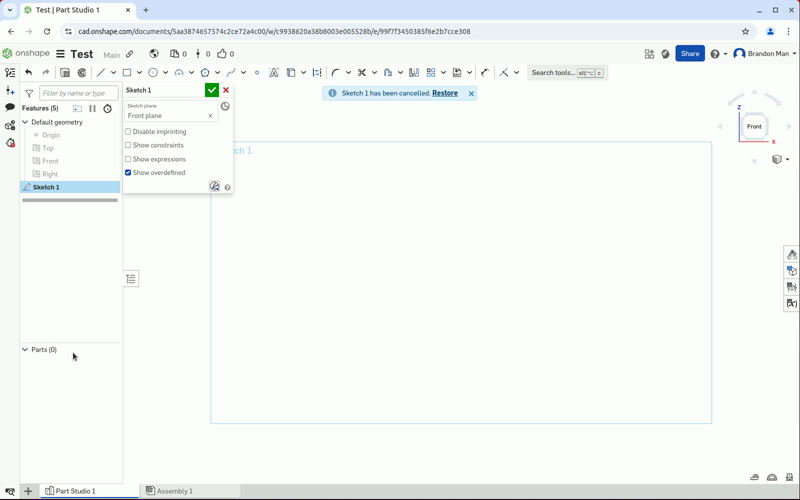
key(l)
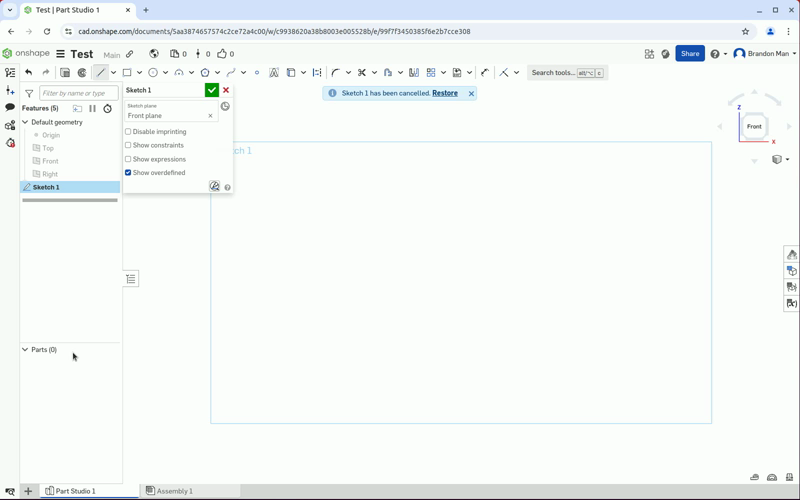
key_down(shift)
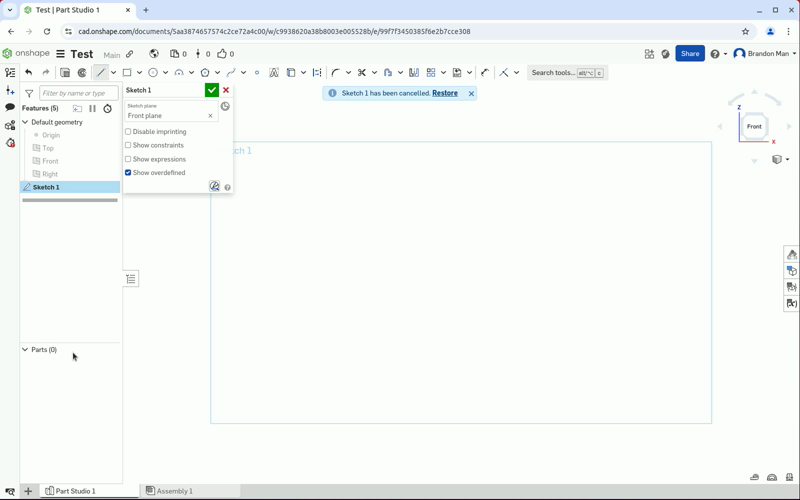
mouse_move(348, 282)
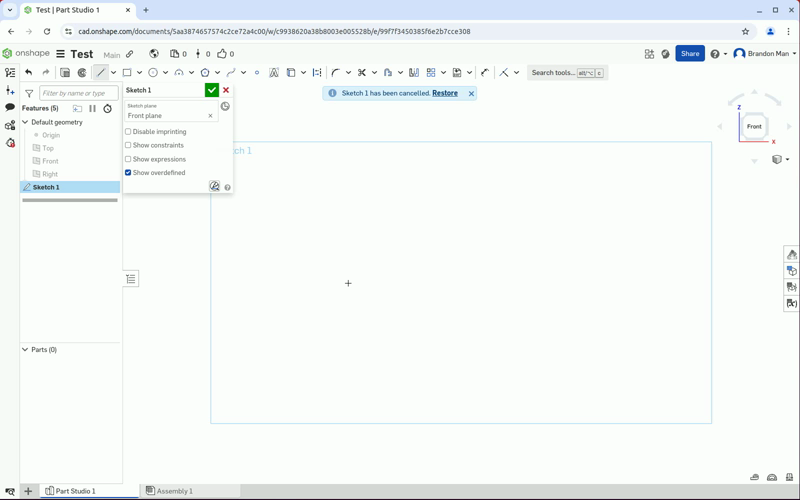
click(348, 282)
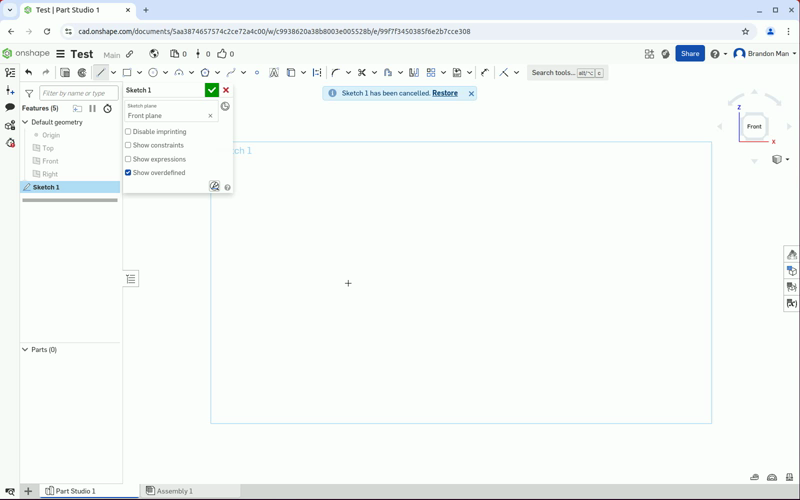
key_up(shift)
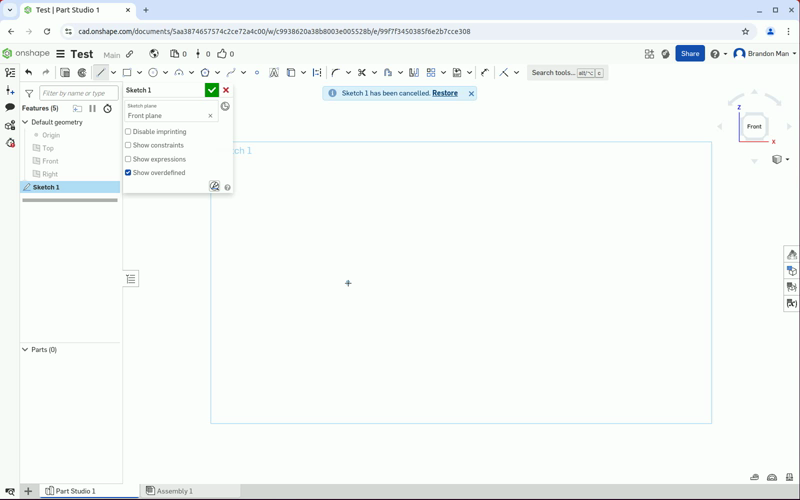
key_down(shift)
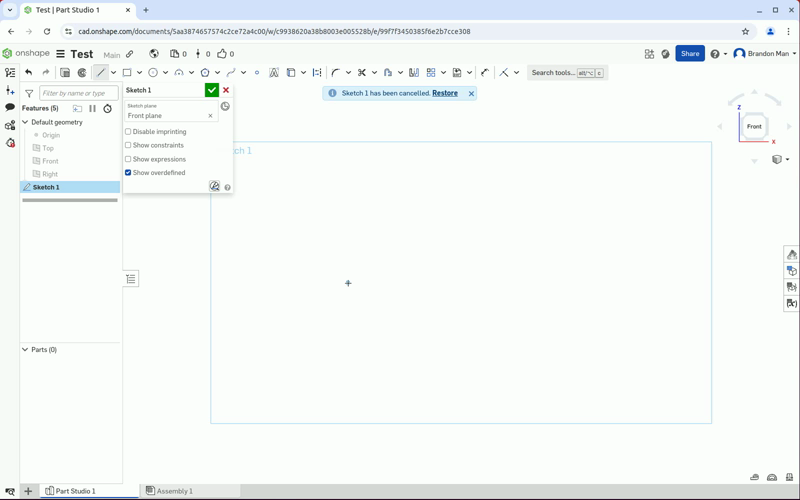
mouse_move(404, 379)
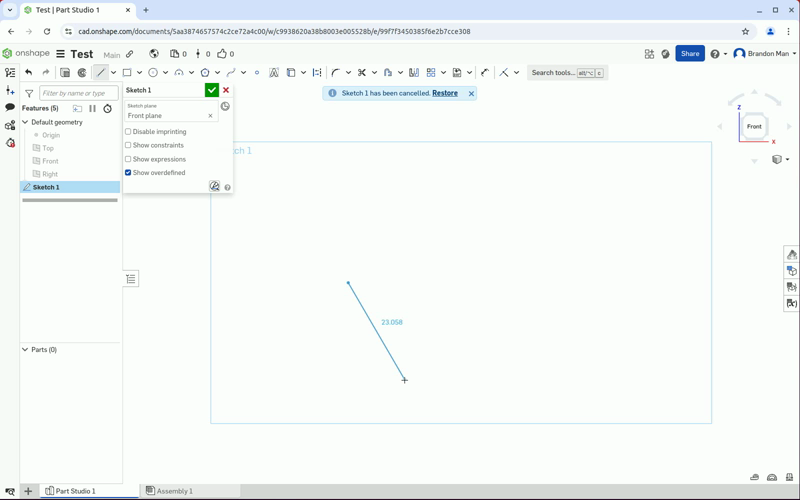
click(404, 379)
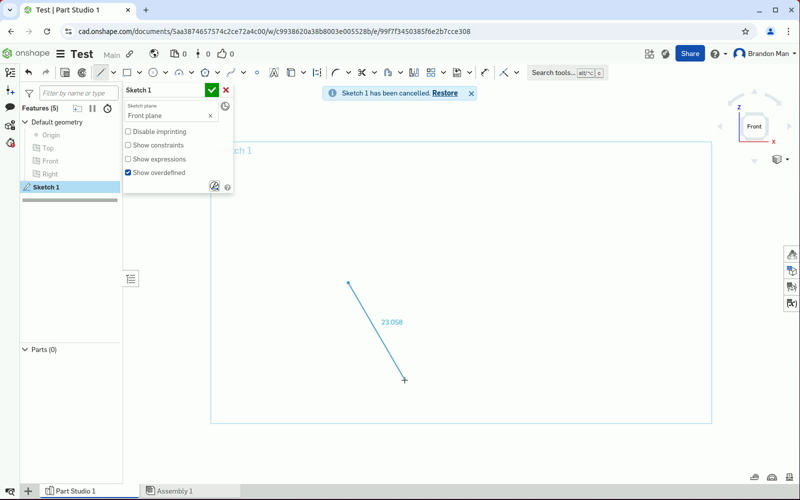
key_up(shift)
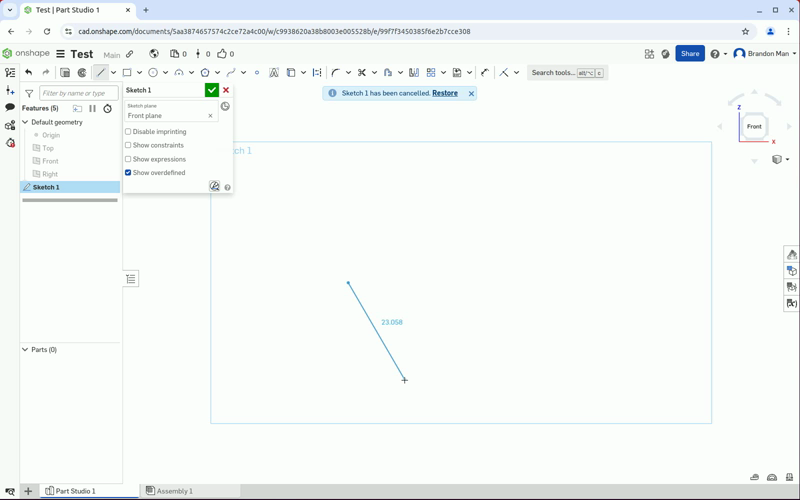
key_down(shift)
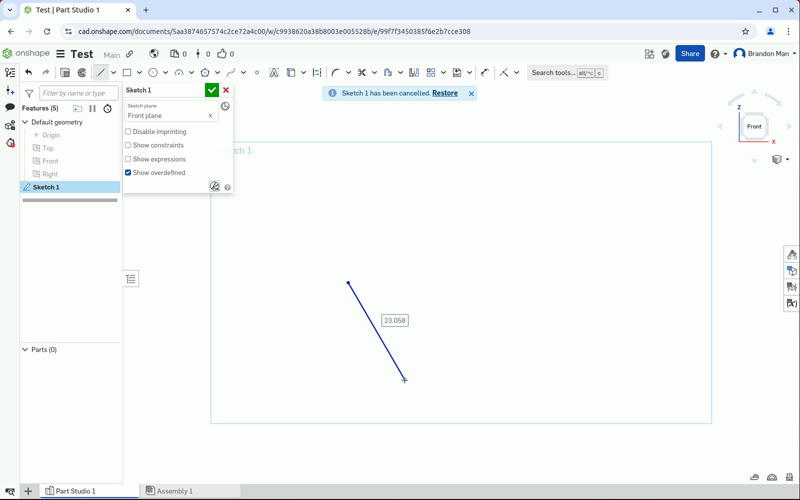
mouse_move(515, 379)
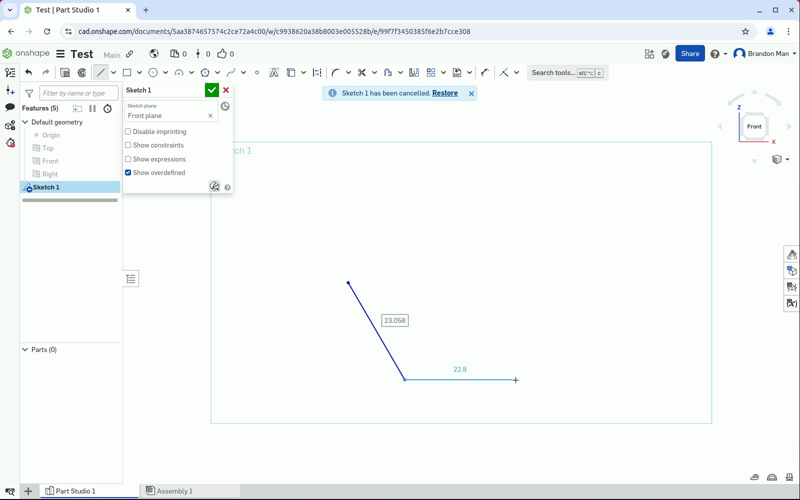
click(515, 379)
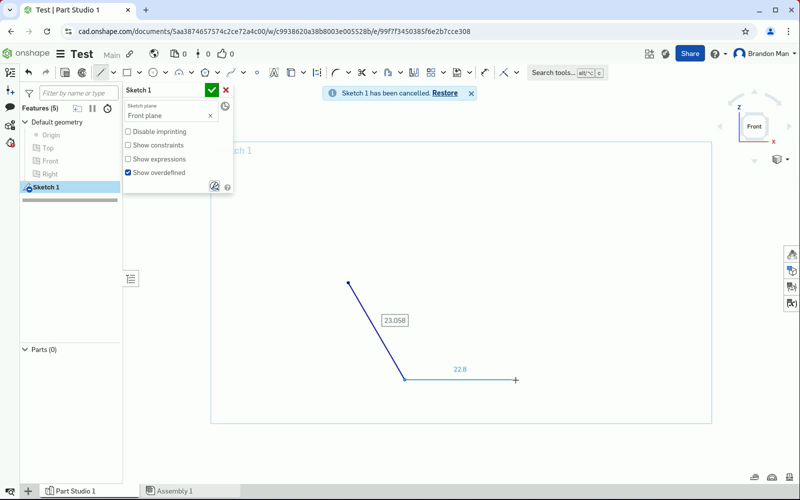
key_up(shift)
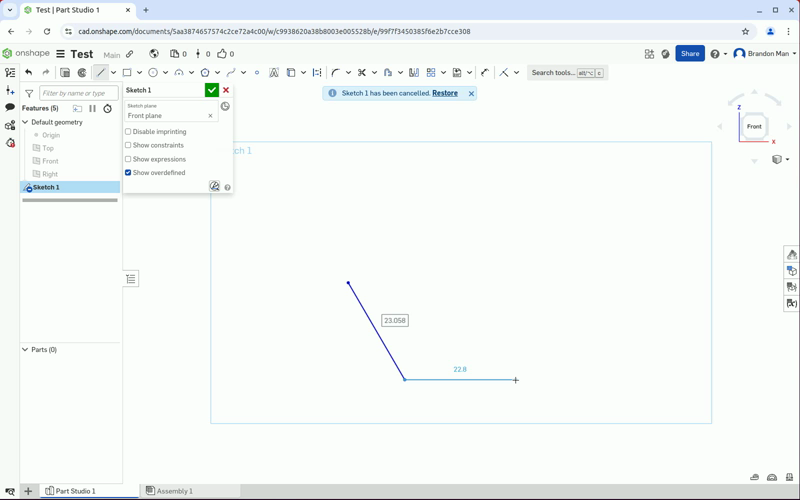
key_down(shift)
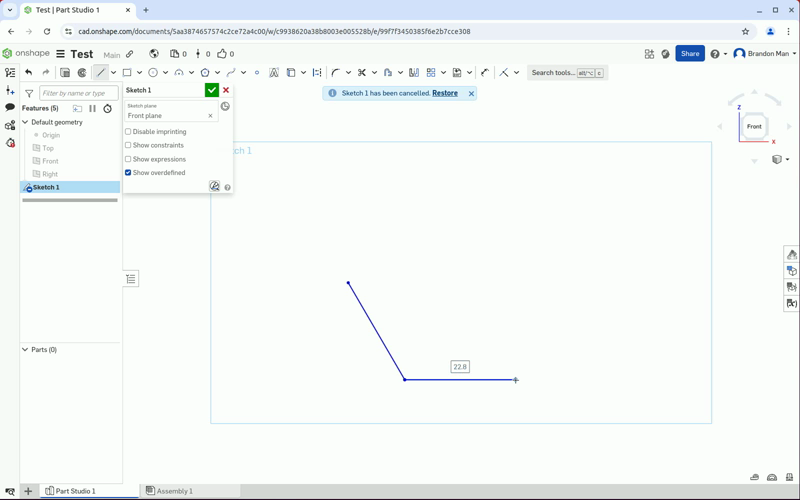
mouse_move(572, 282)
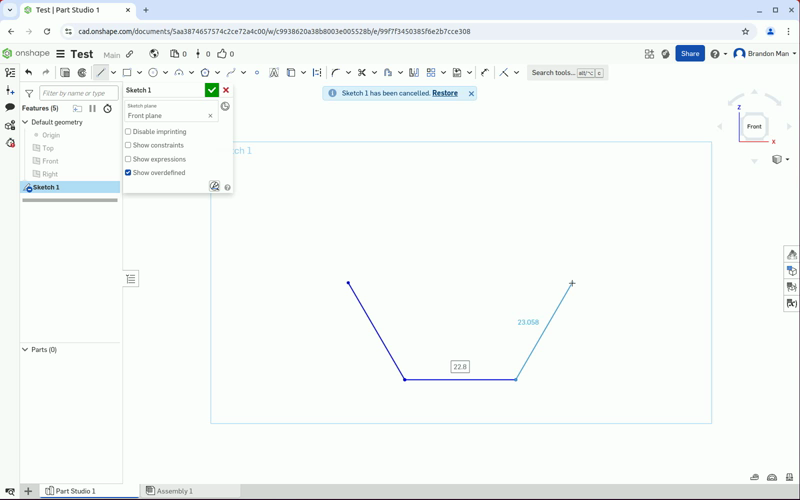
click(572, 282)
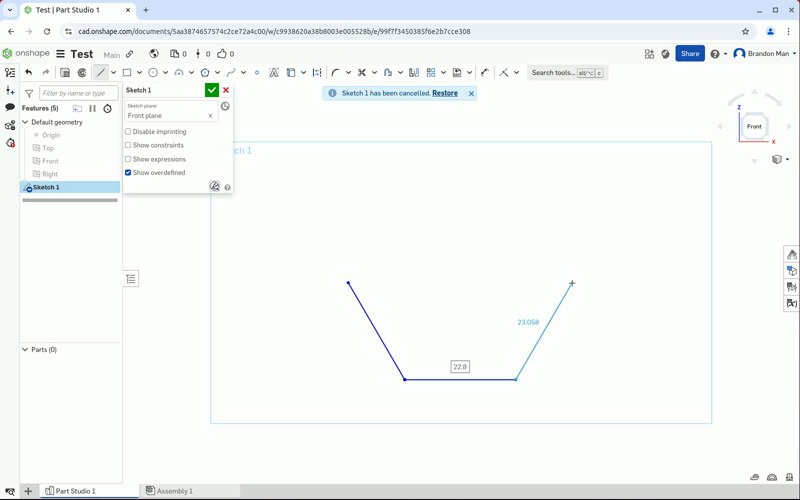
key_up(shift)
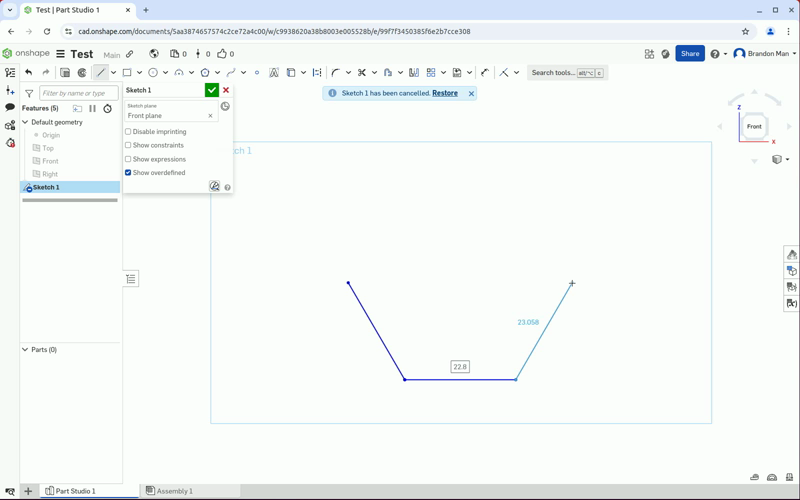
key_down(shift)
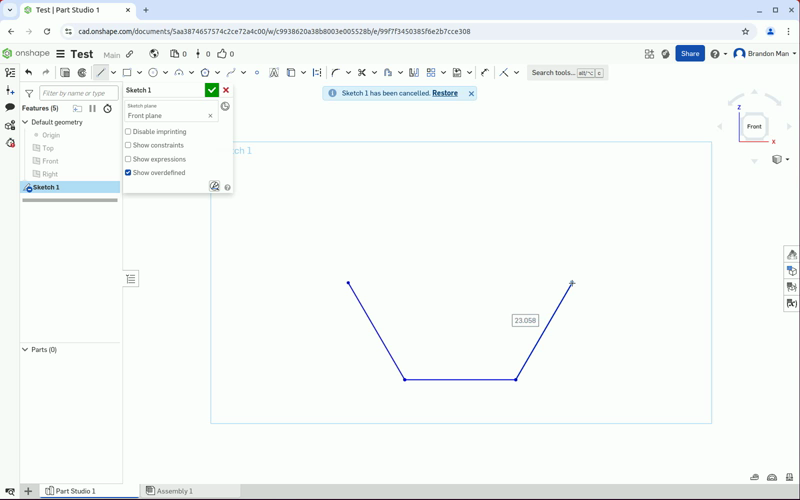
mouse_move(515, 186)
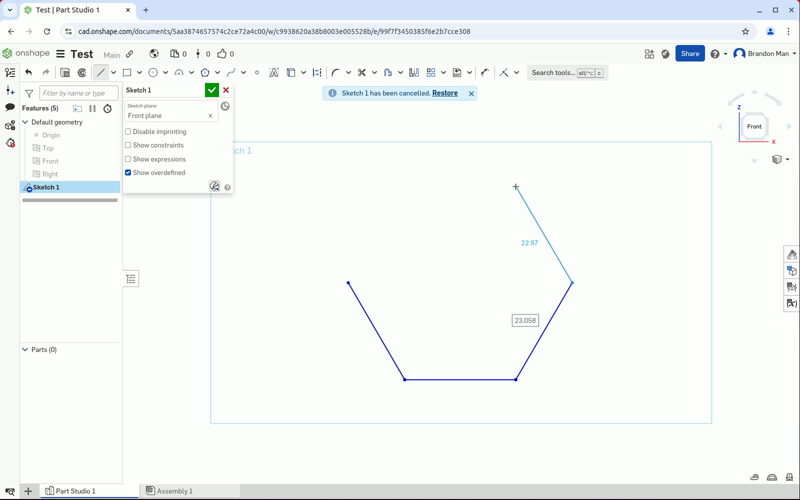
click(515, 186)
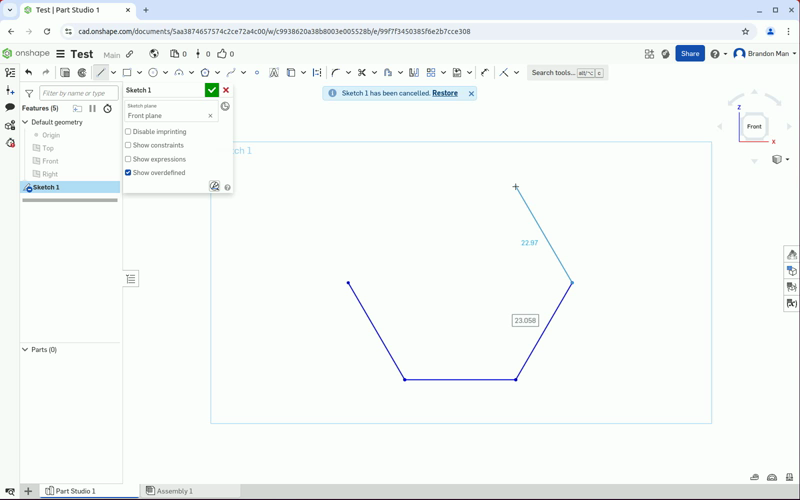
key_up(shift)
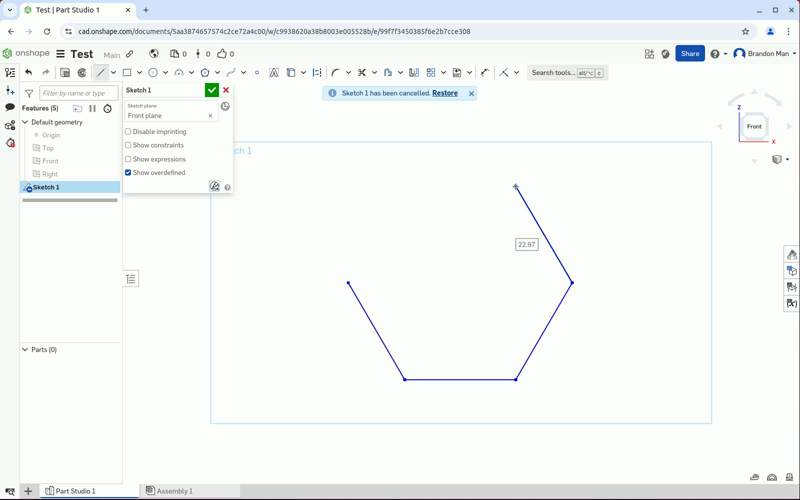
key_down(shift)
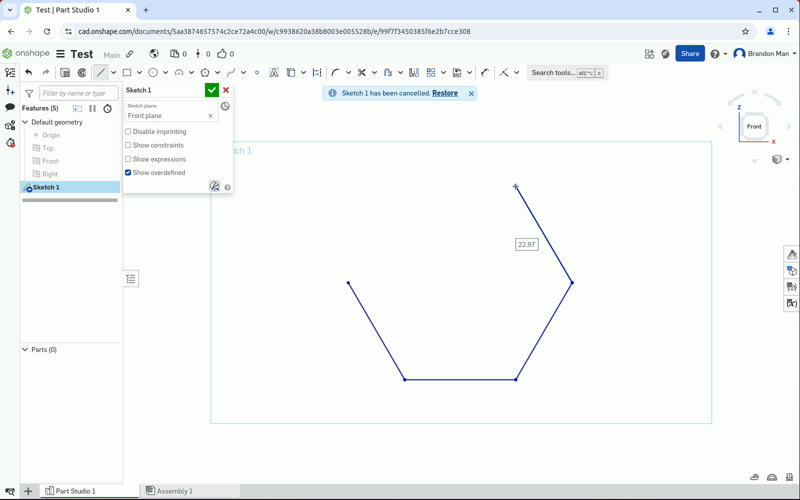
mouse_move(404, 186)
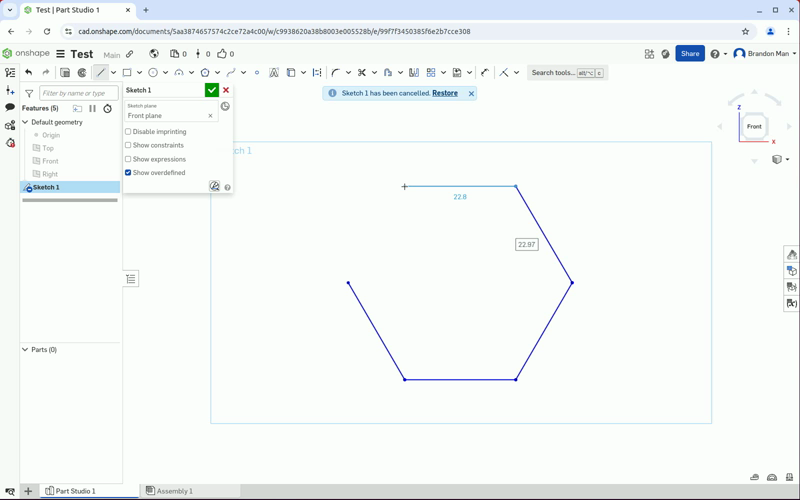
click(404, 186)
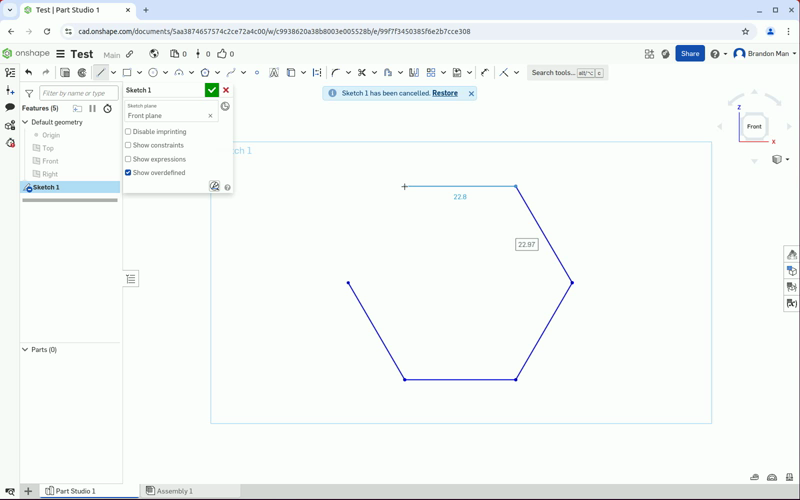
key_up(shift)
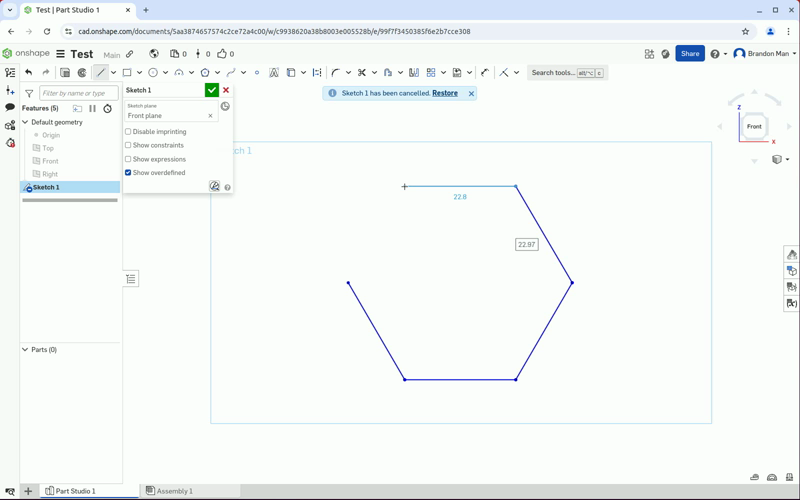
key_down(shift)
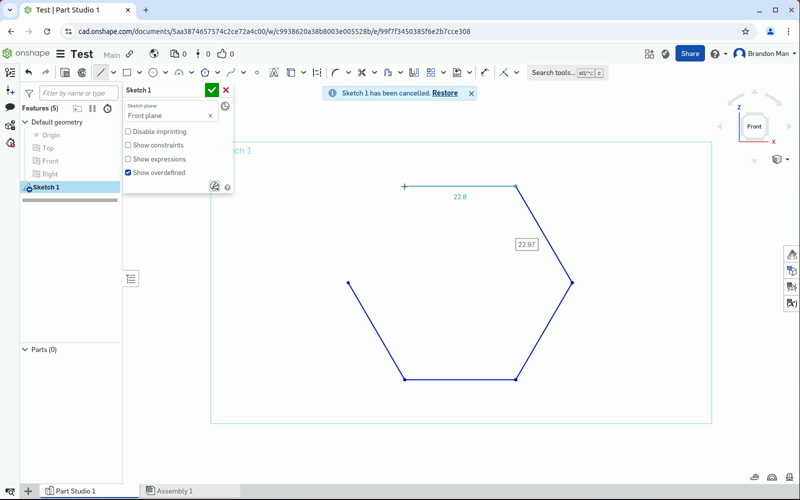
mouse_move(348, 282)
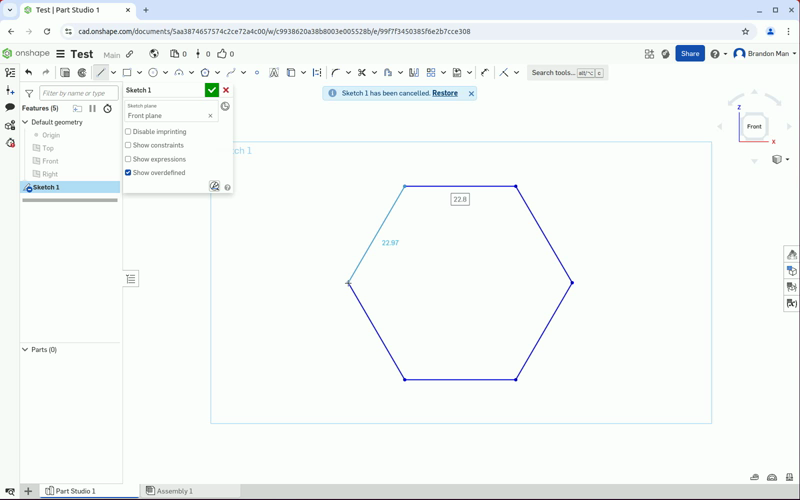
key_up(shift)
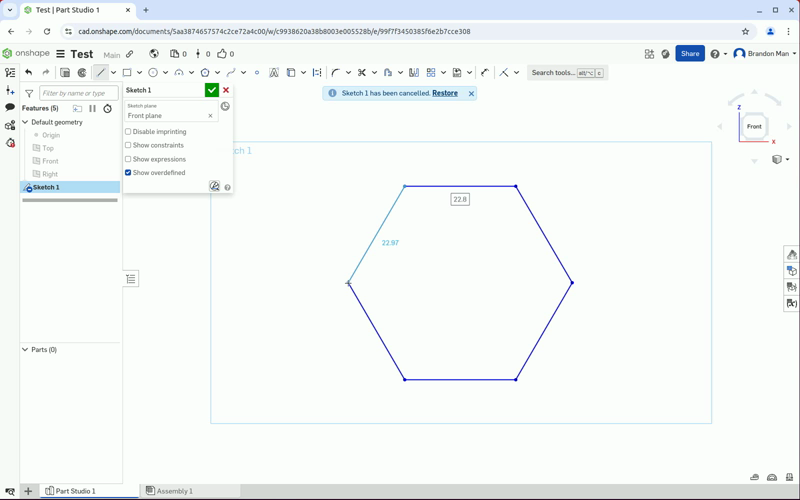
click(348, 282)
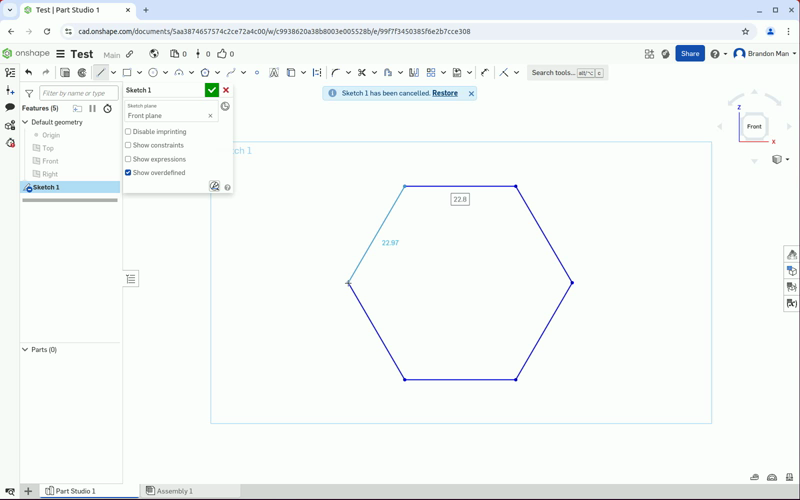
key(esc)
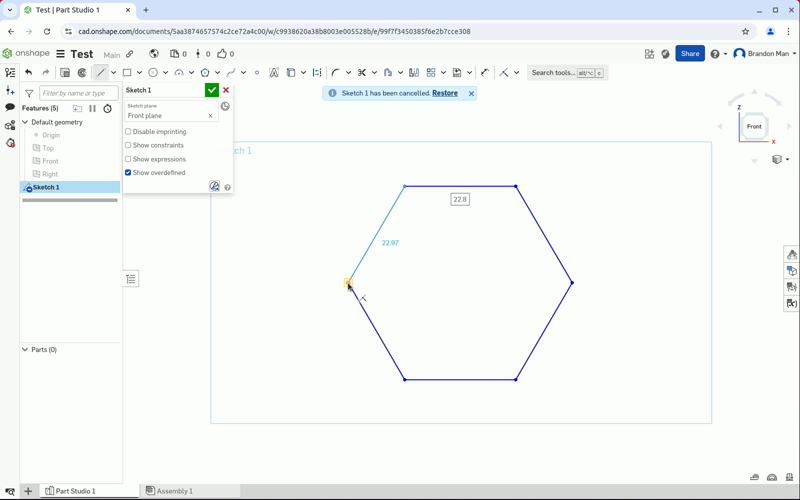
key(c)
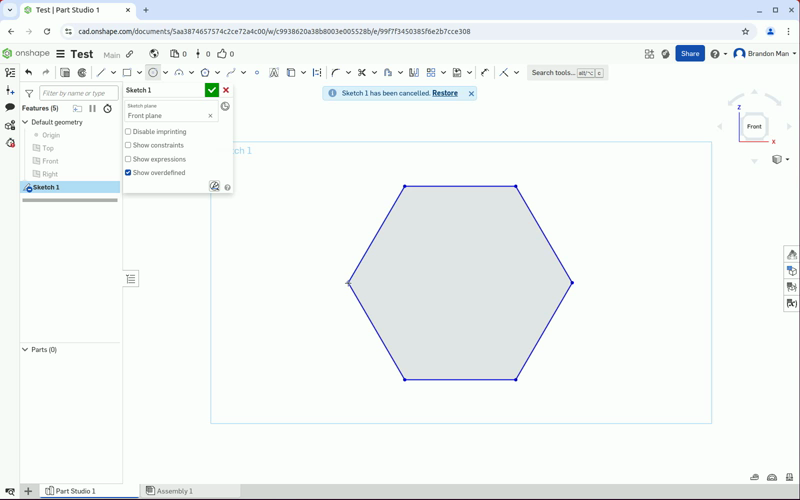
key_down(shift)
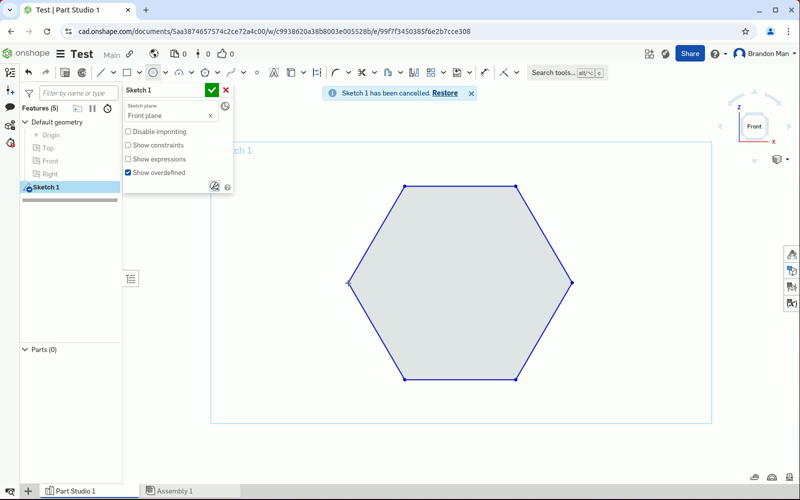
mouse_move(461, 282)
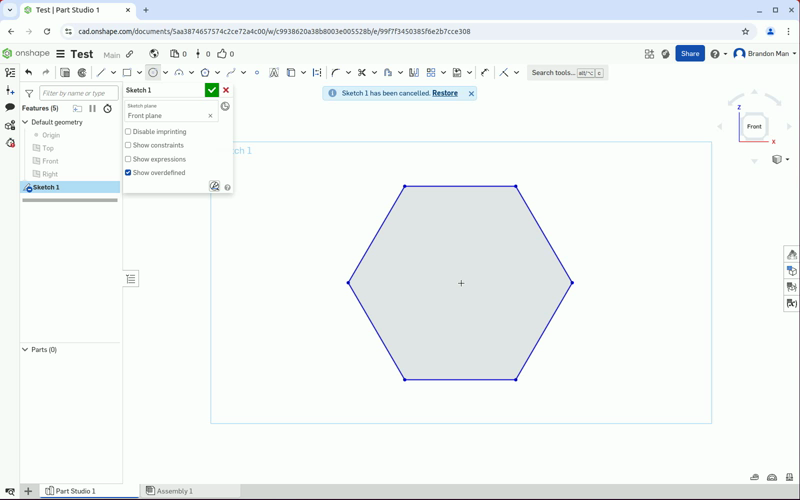
click(461, 282)
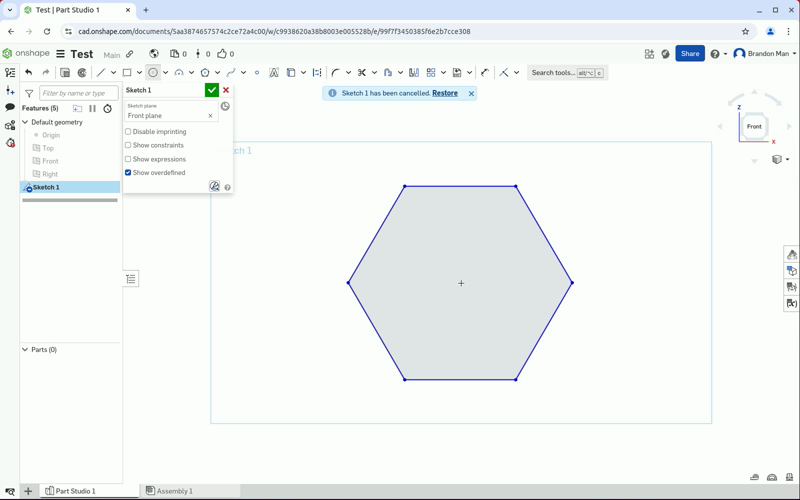
key_up(shift)
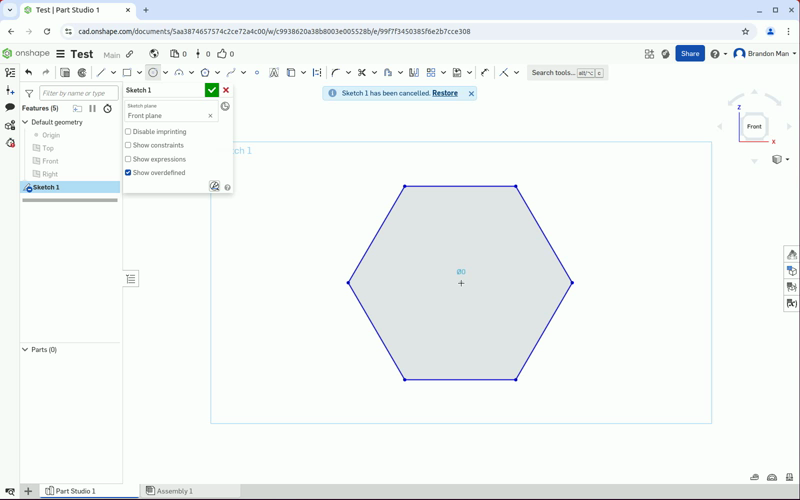
mouse_move(548, 282)
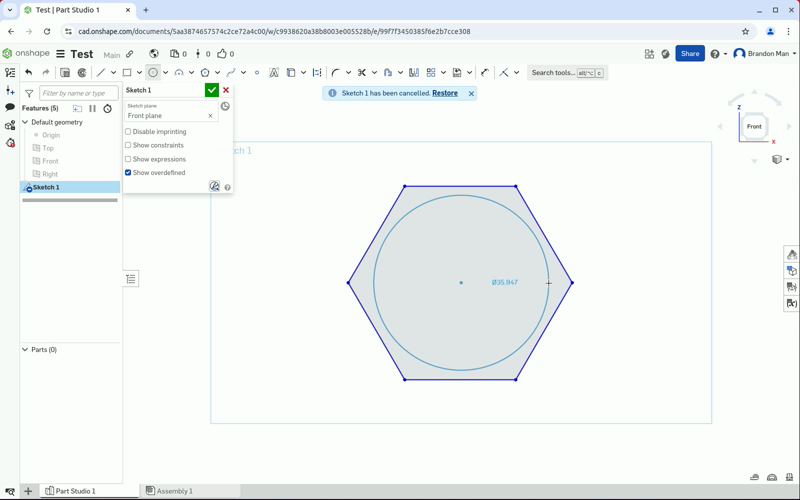
click(548, 282)
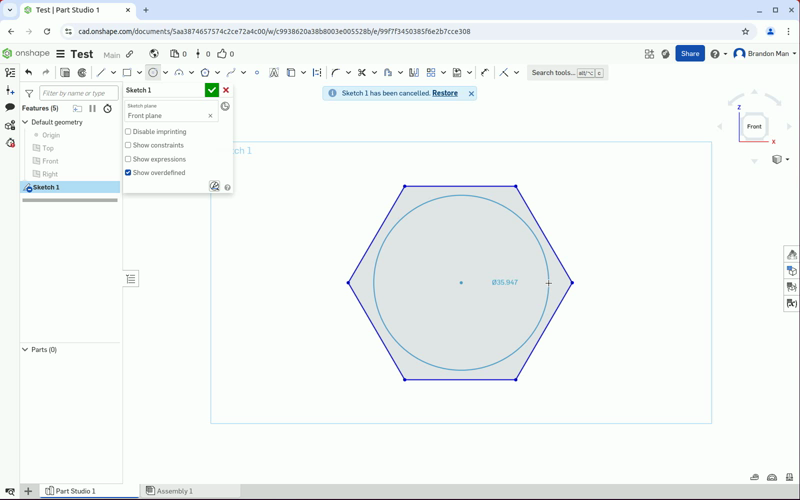
key(esc)
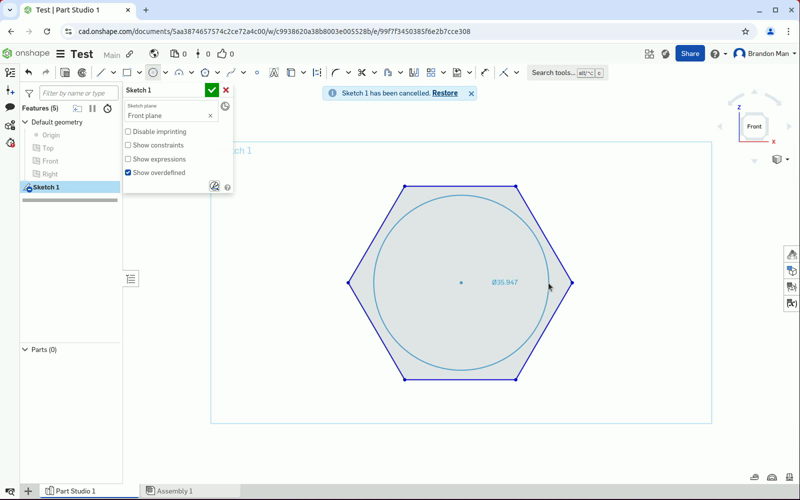
mouse_move(360, 273)
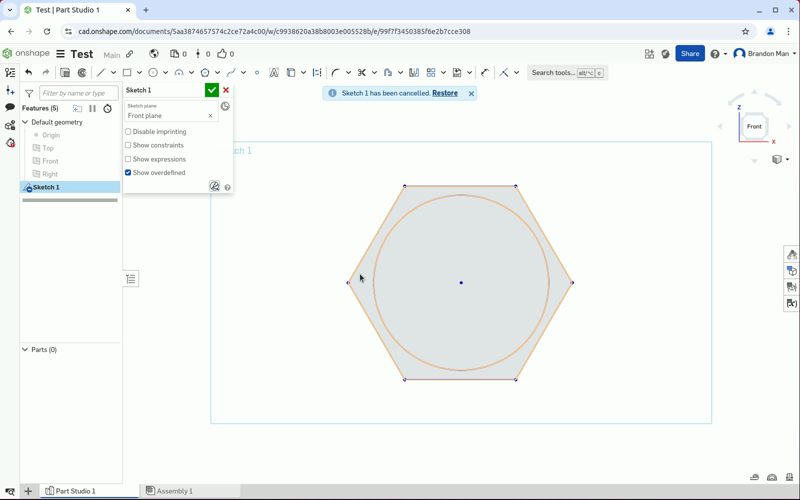
click(360, 273)
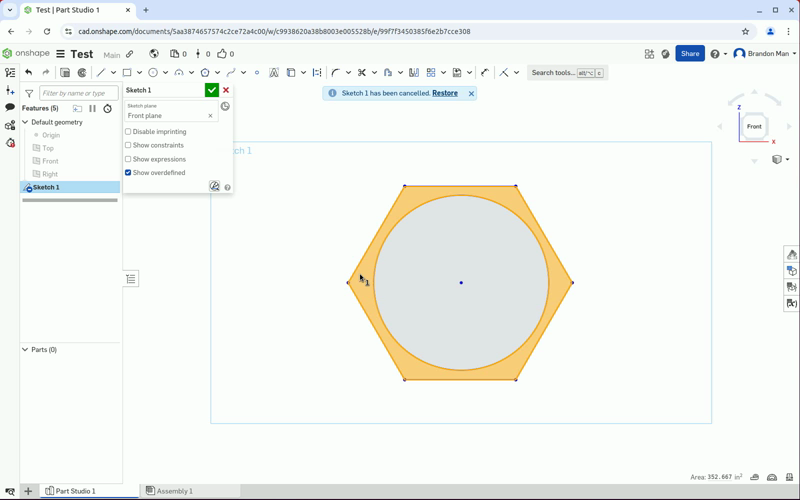
mouse_move(73, 352)
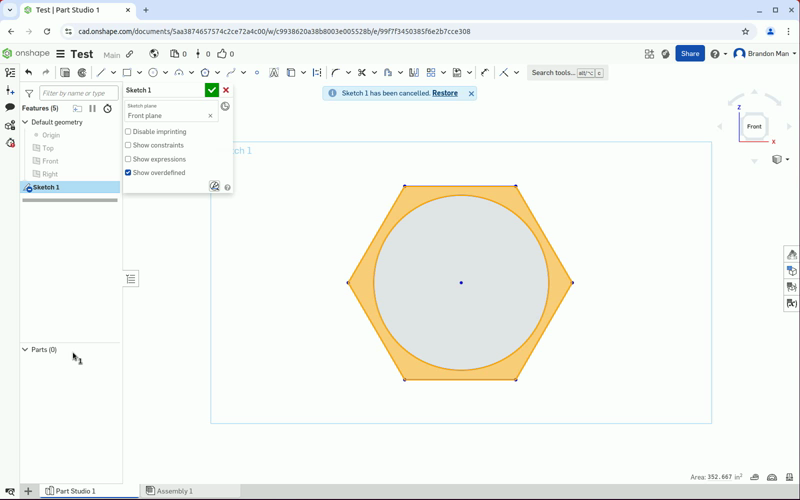
key(shift+y)
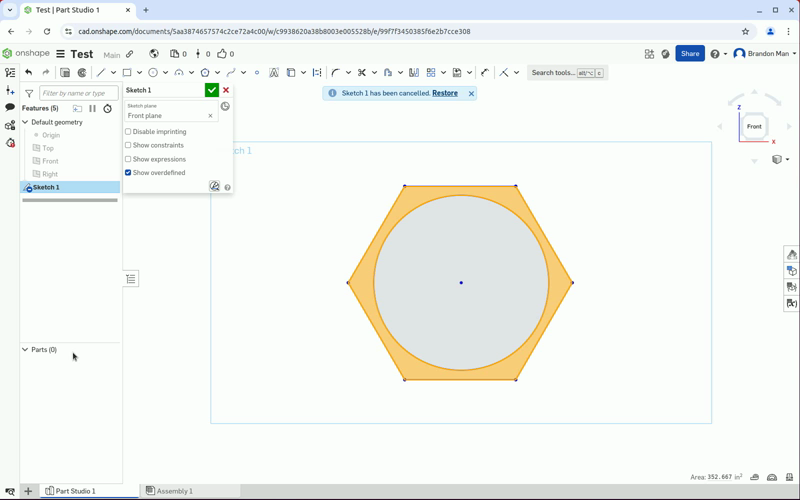
key(shift+e)
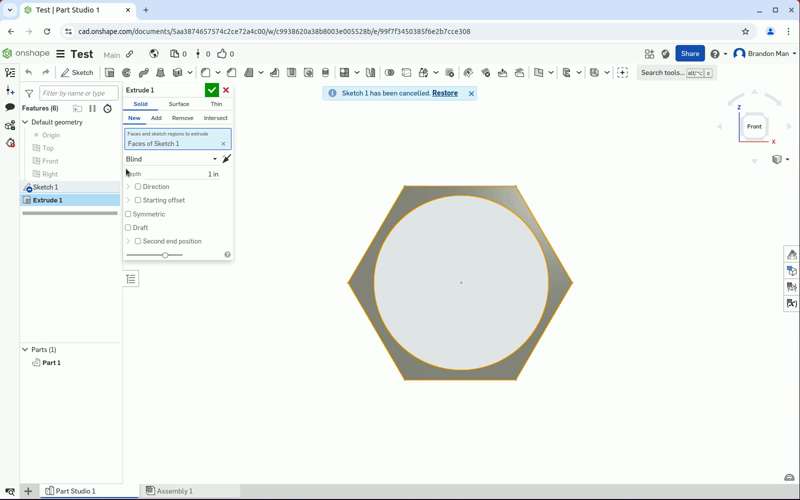
mouse_move(143, 106)
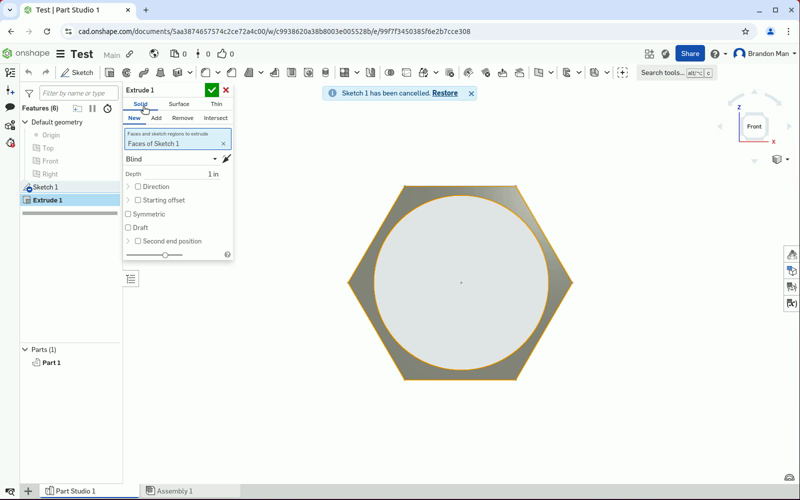
click(143, 106)
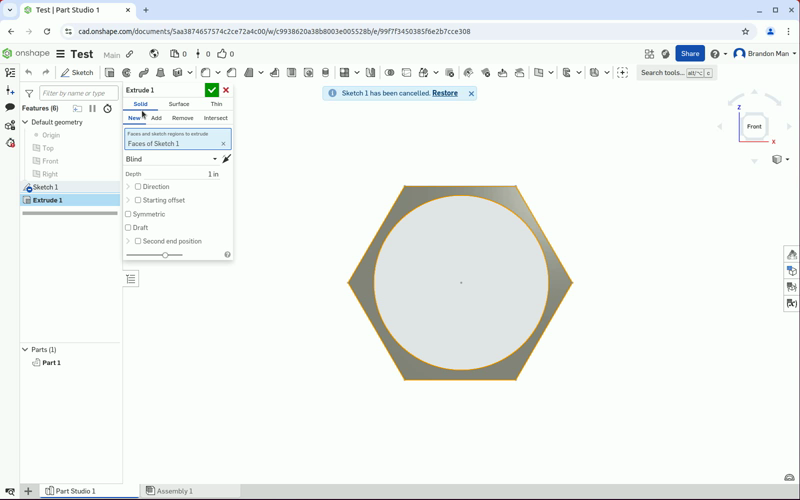
mouse_move(137, 120)
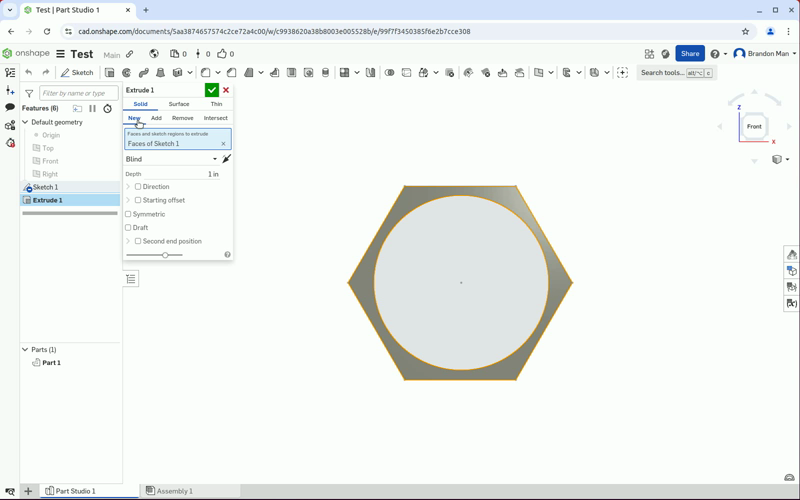
click(137, 120)
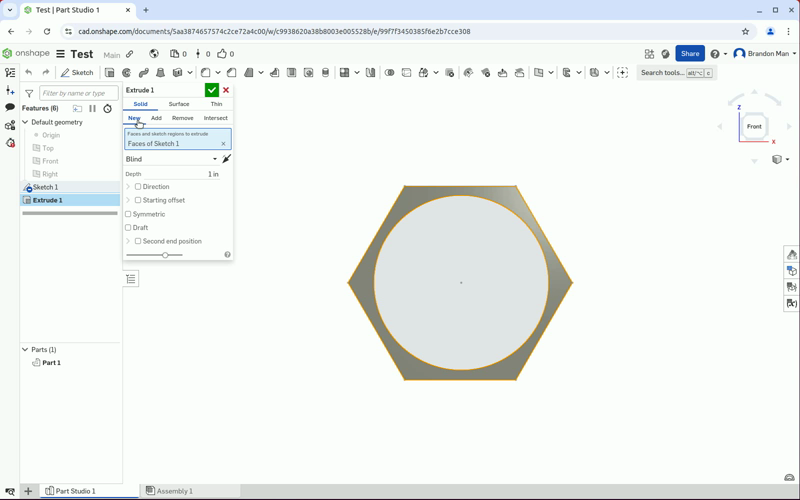
key(tab, 4)
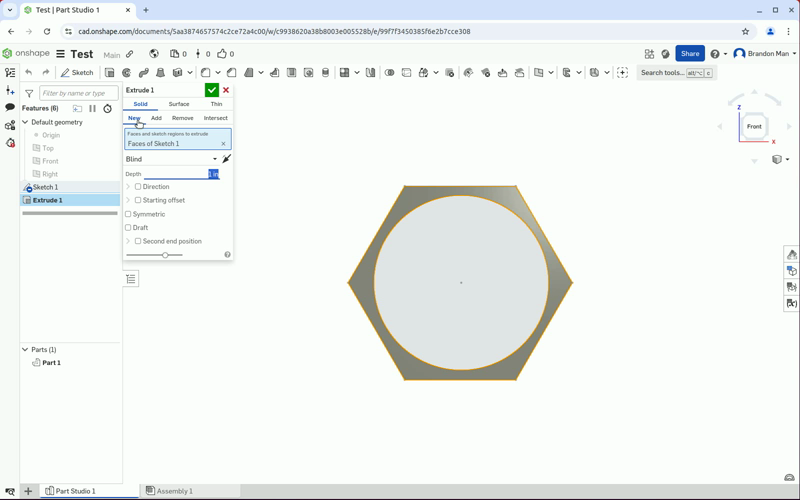
text(8.906)
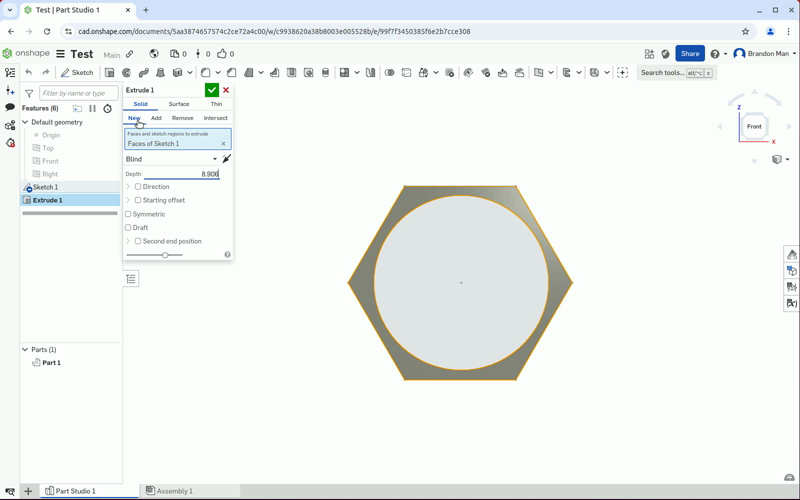
key(enter)
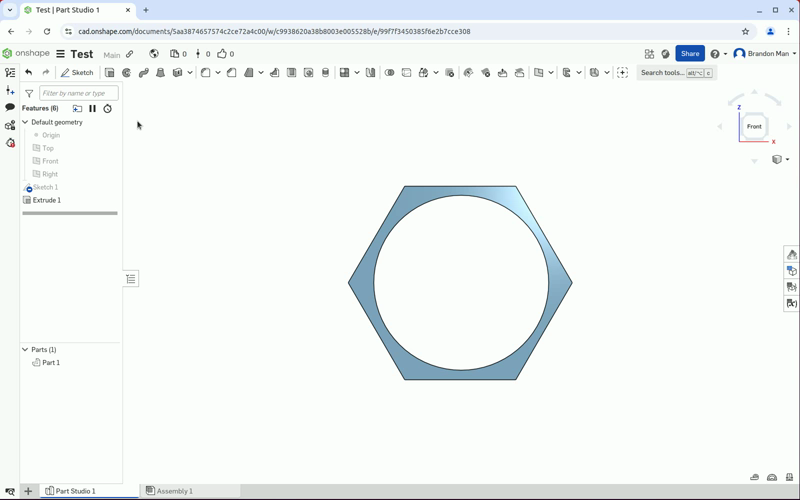
key(shift+h)
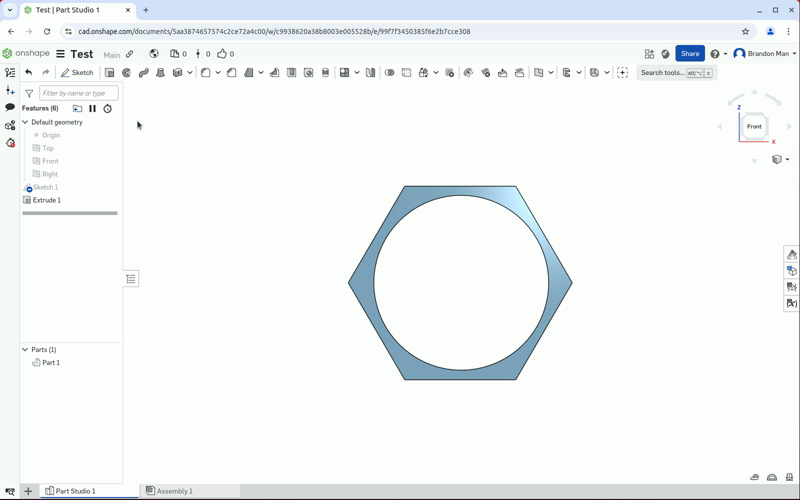
key(shift+h)
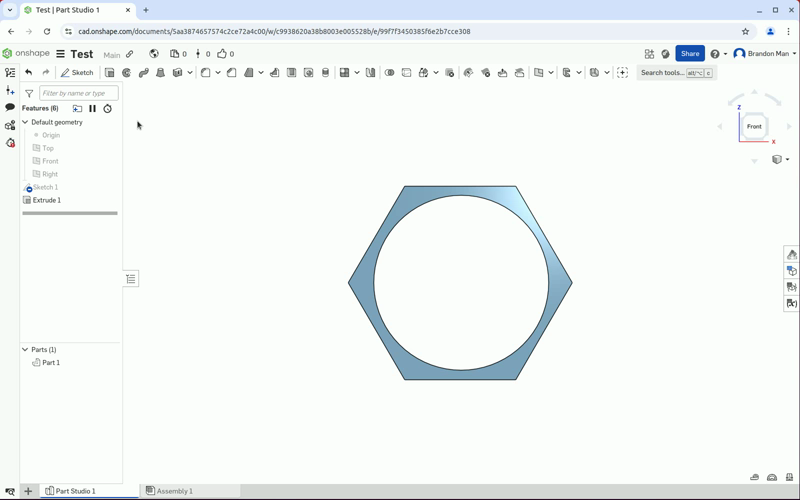
mouse_move(73, 189)
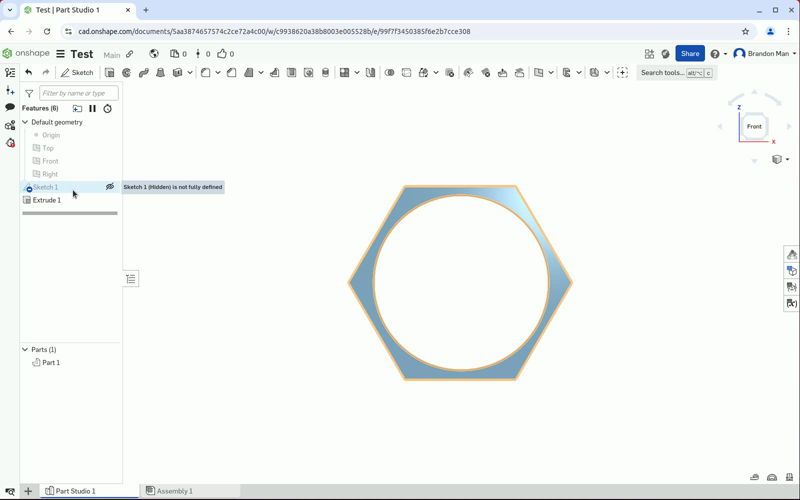
click(73, 189)
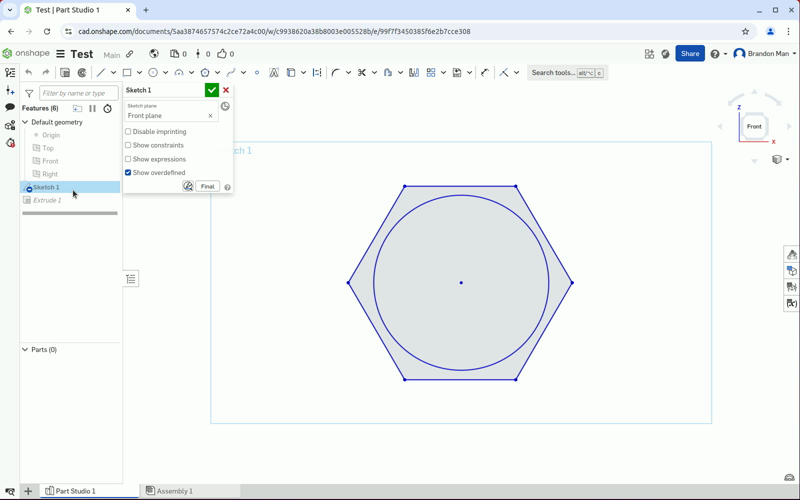
mouse_move(229, 92)
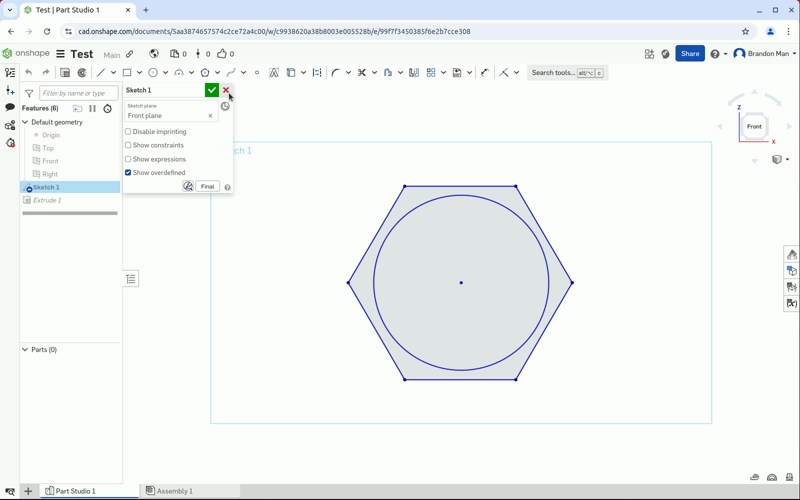
click(229, 92)
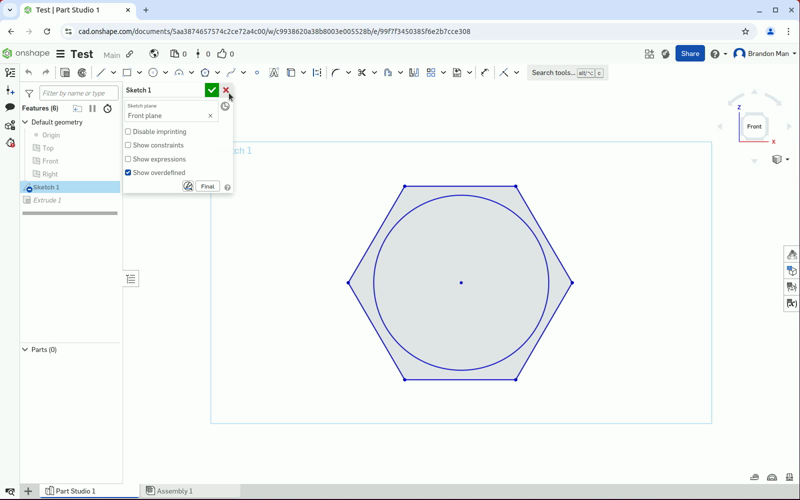
key(shift+s)
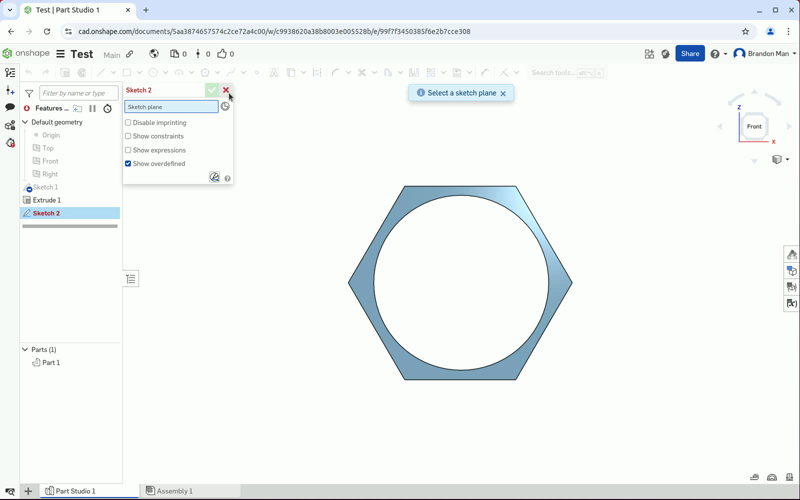
mouse_move(73, 163)
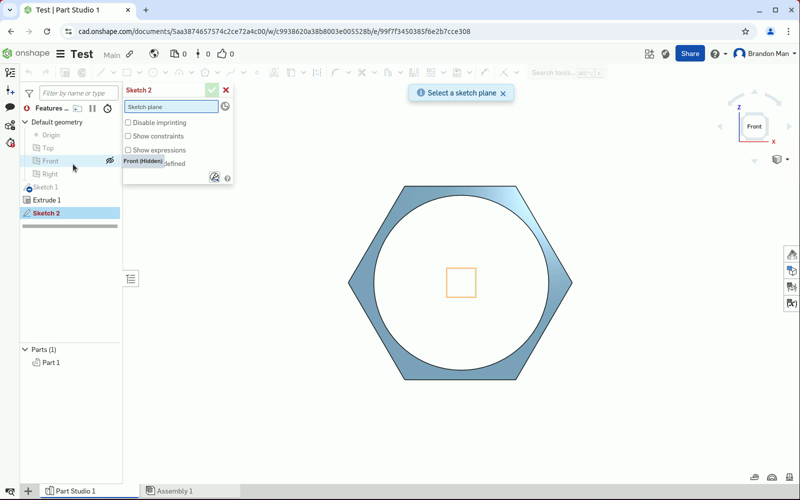
click(73, 163)
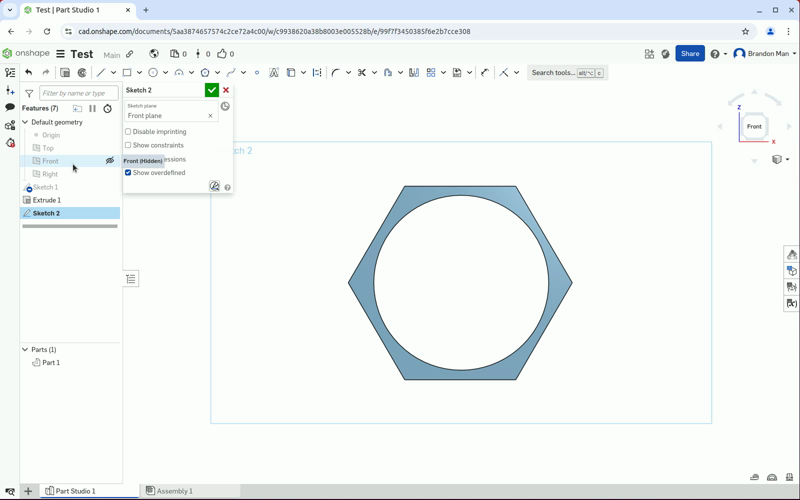
mouse_move(73, 352)
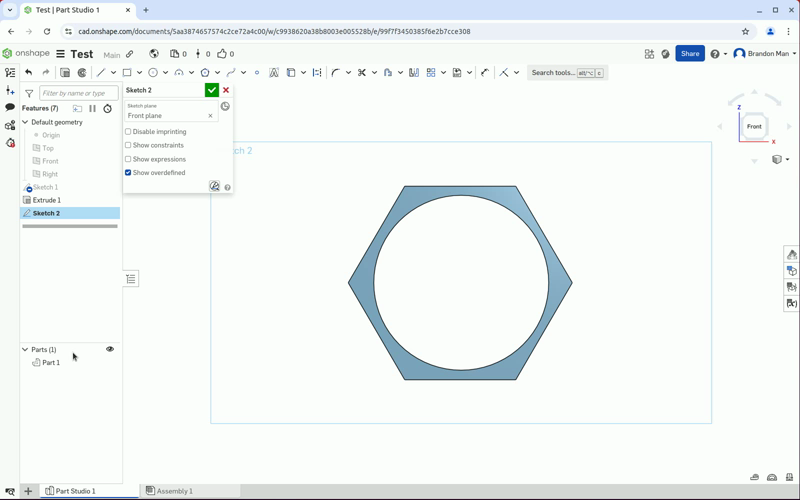
key(y)
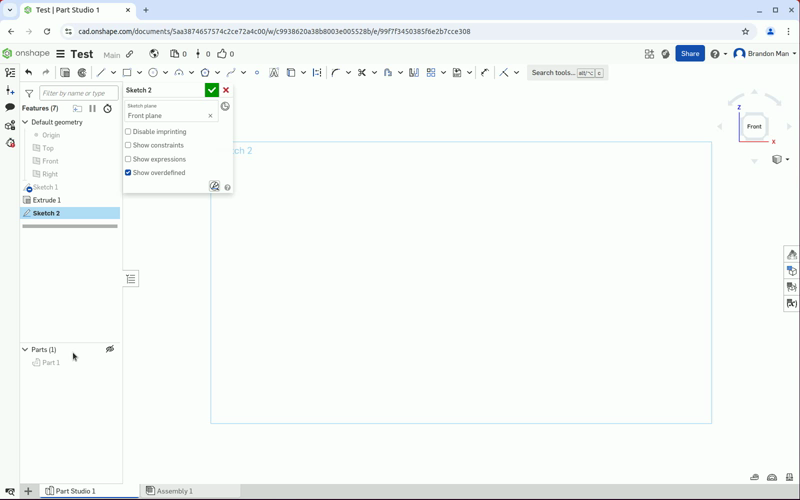
key(c)
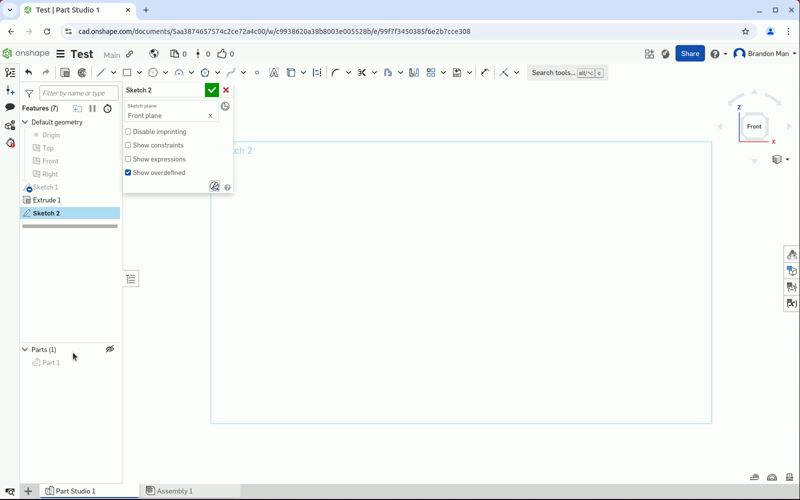
key_down(shift)
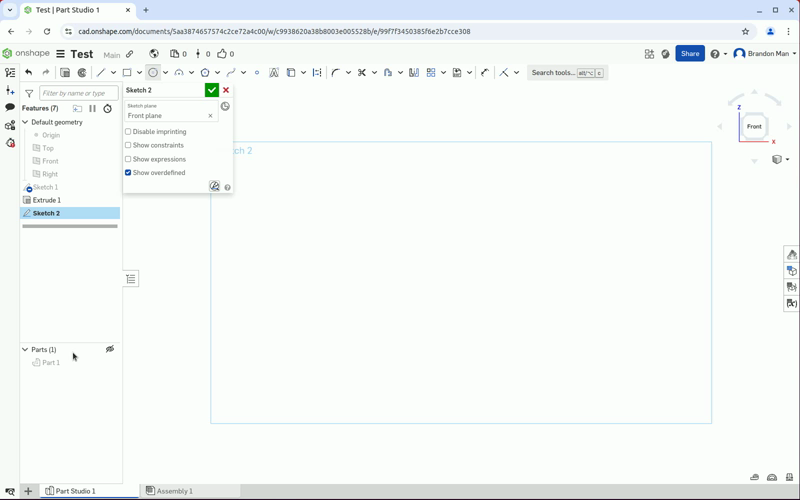
mouse_move(461, 282)
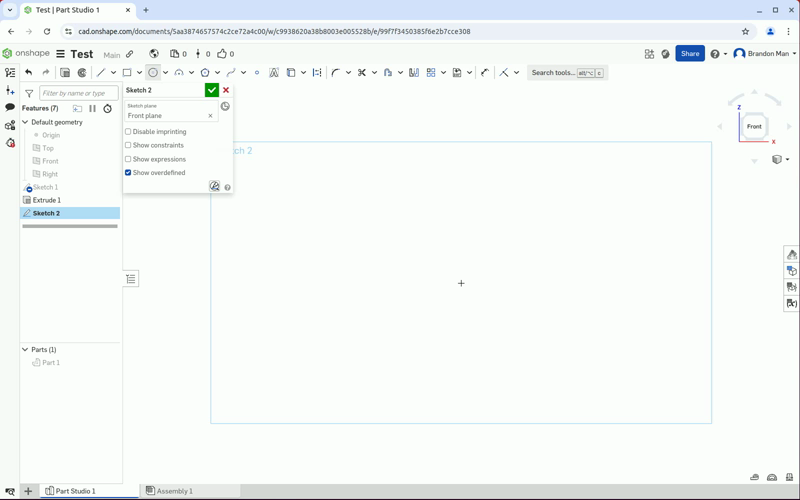
click(461, 282)
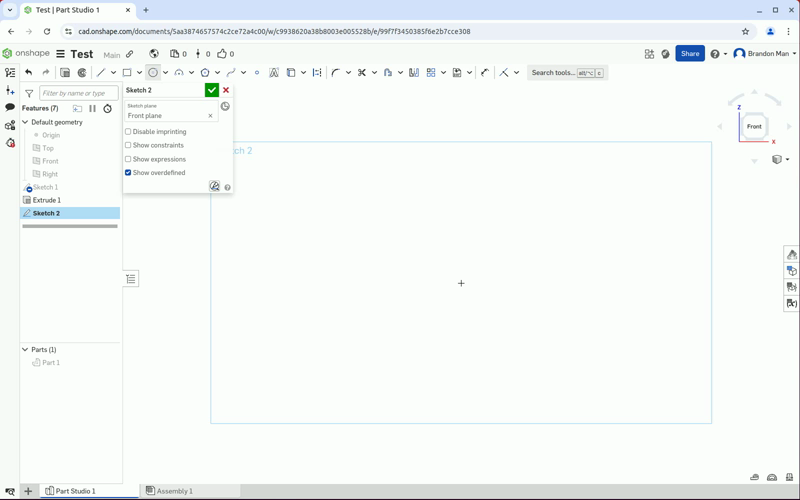
key_up(shift)
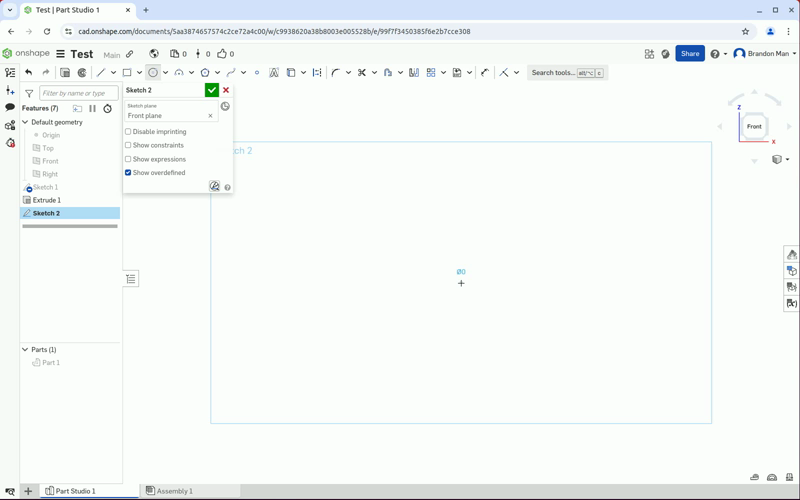
mouse_move(549, 282)
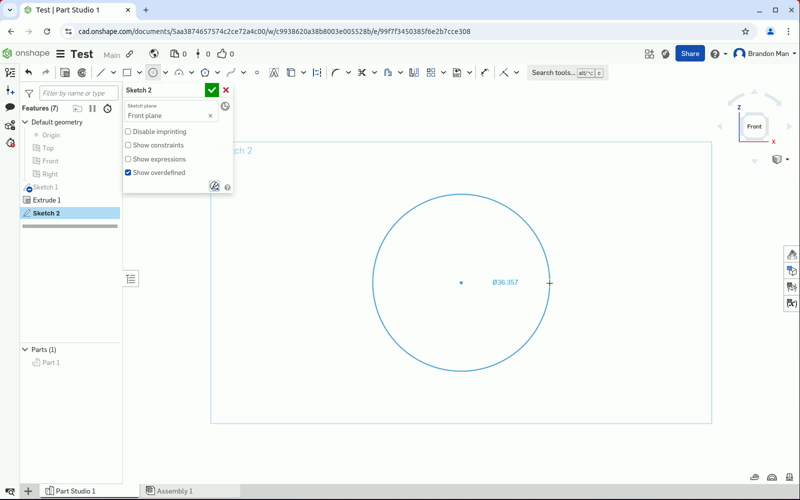
click(549, 282)
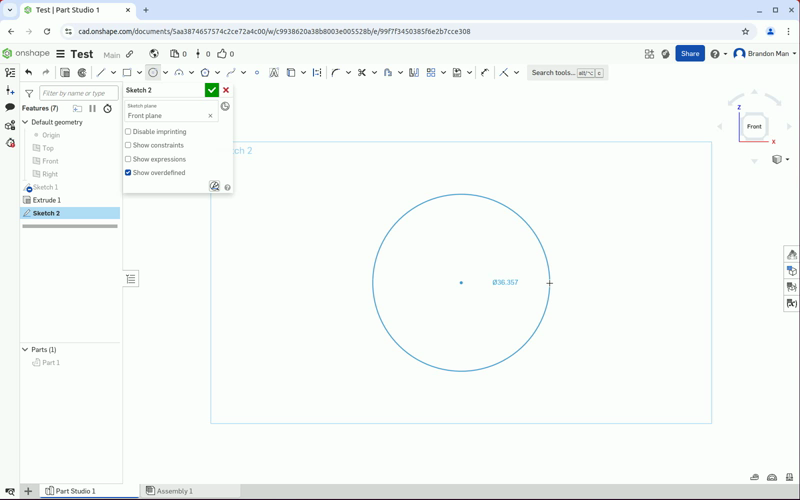
key(esc)
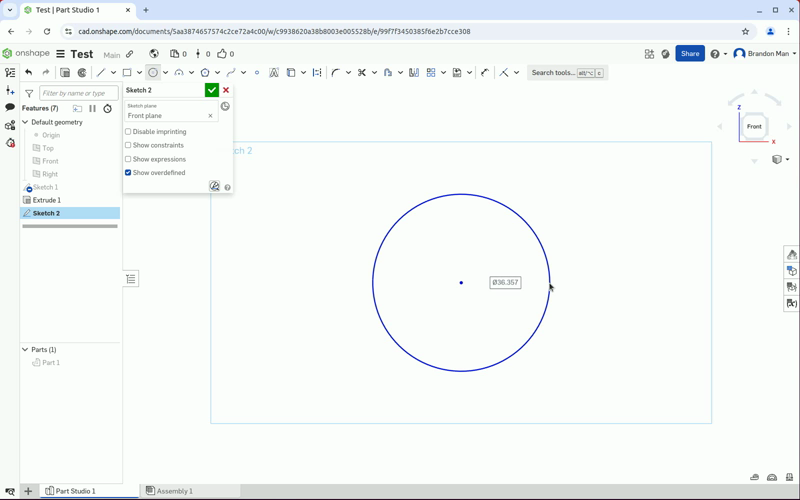
mouse_move(500, 280)
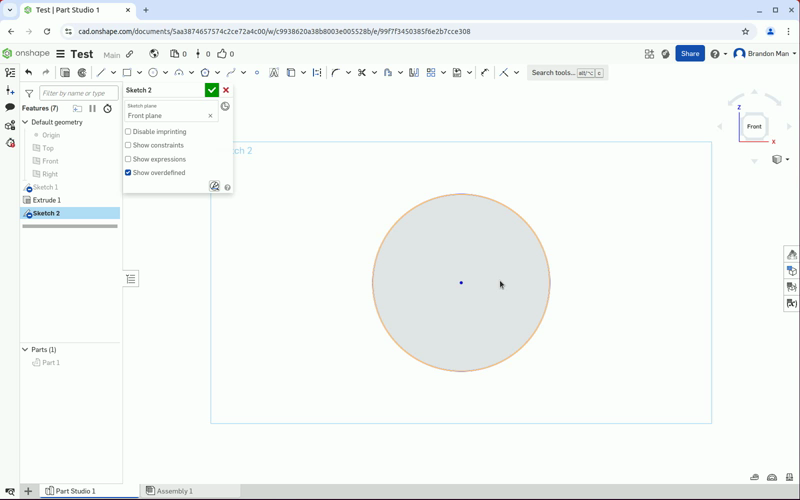
click(500, 280)
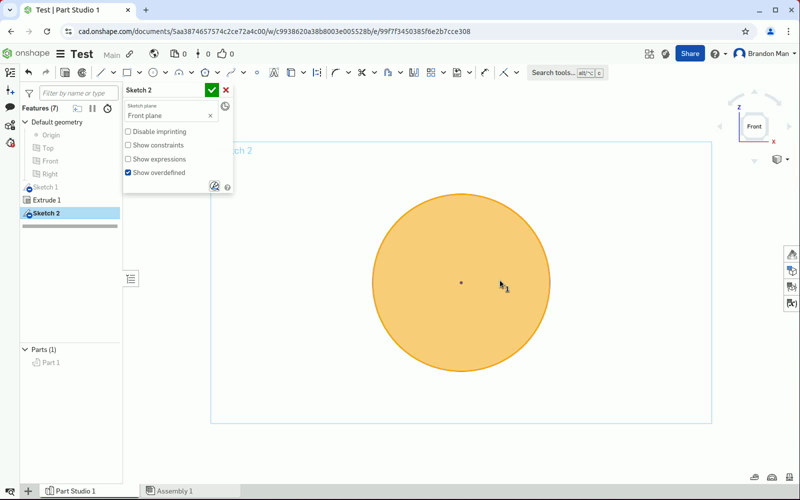
mouse_move(73, 352)
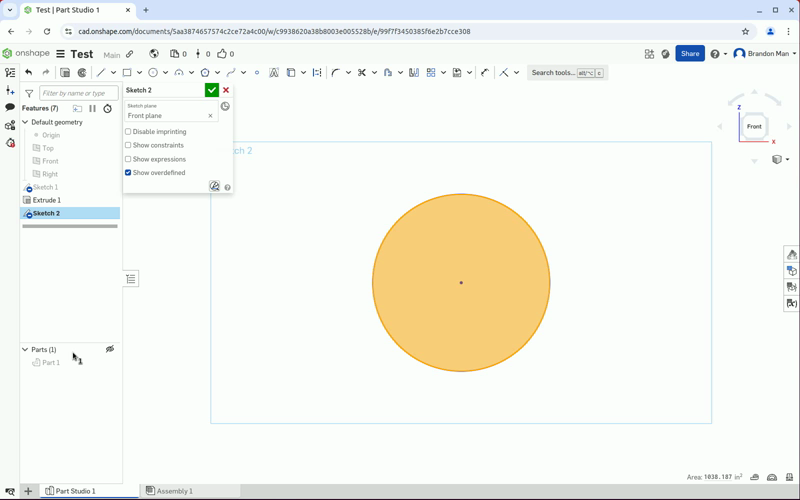
key(shift+y)
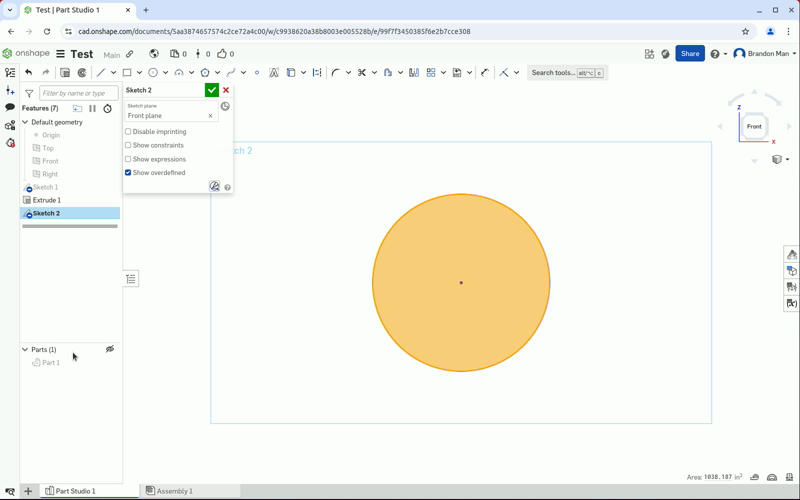
key(shift+e)
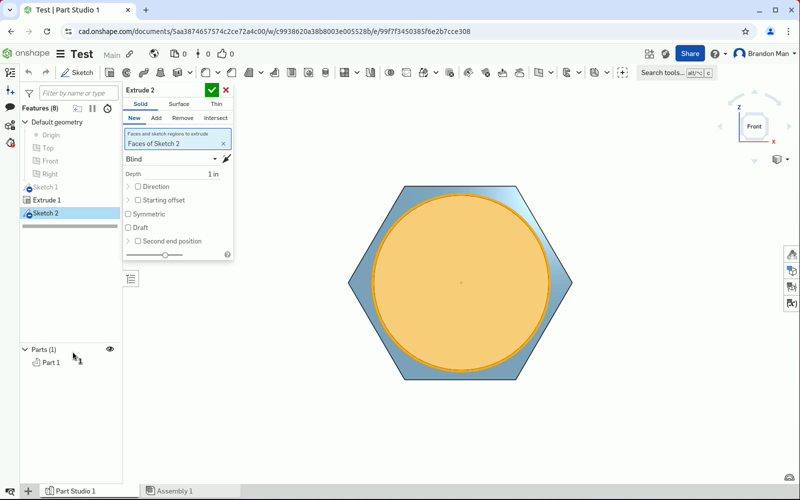
mouse_move(143, 106)
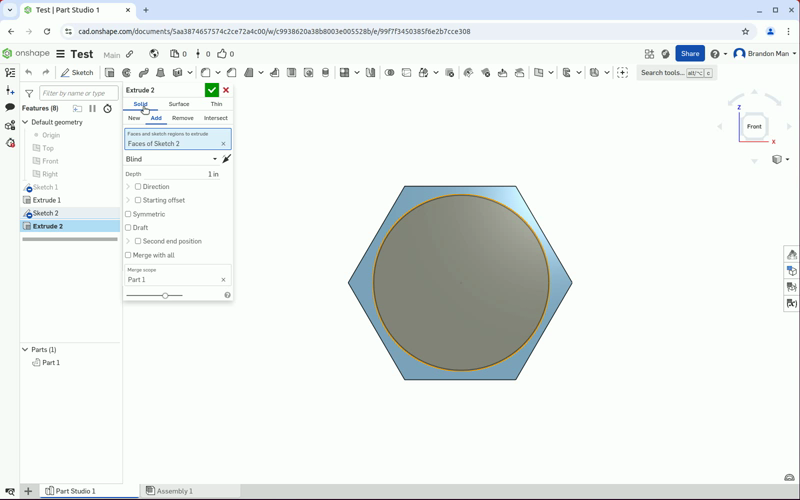
click(143, 106)
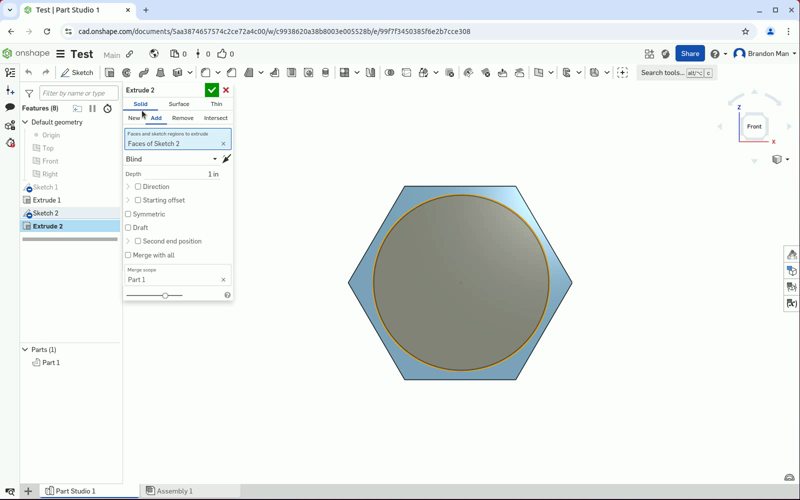
mouse_move(137, 120)
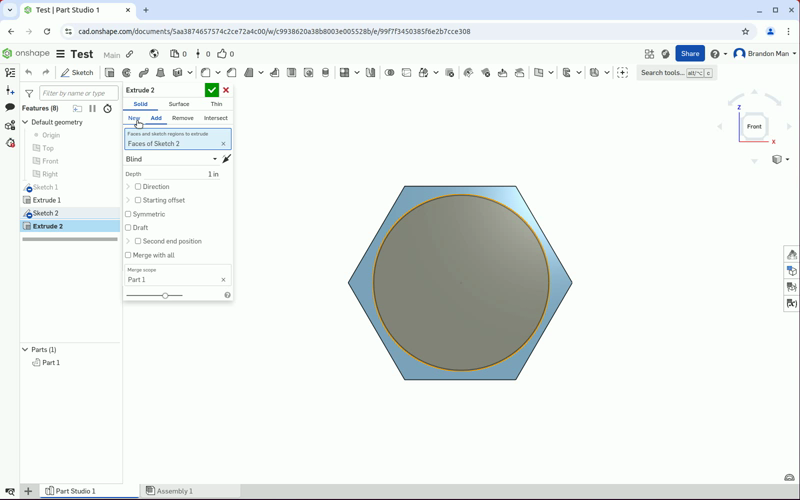
click(137, 120)
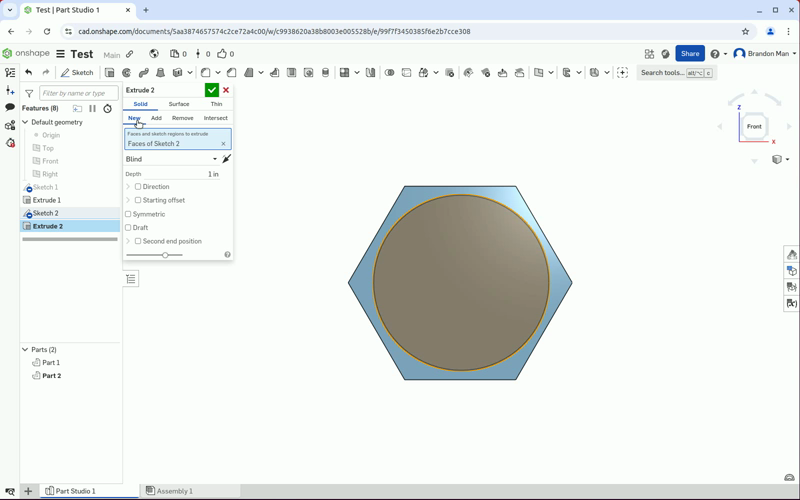
key(tab, 4)
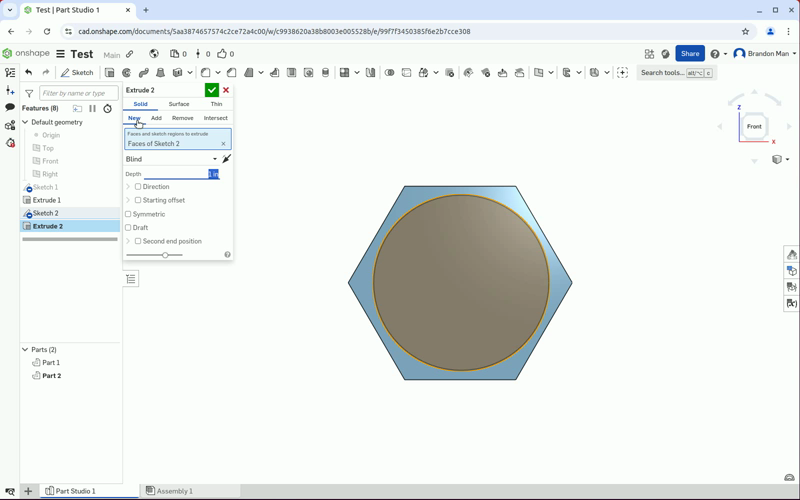
text(8.906)
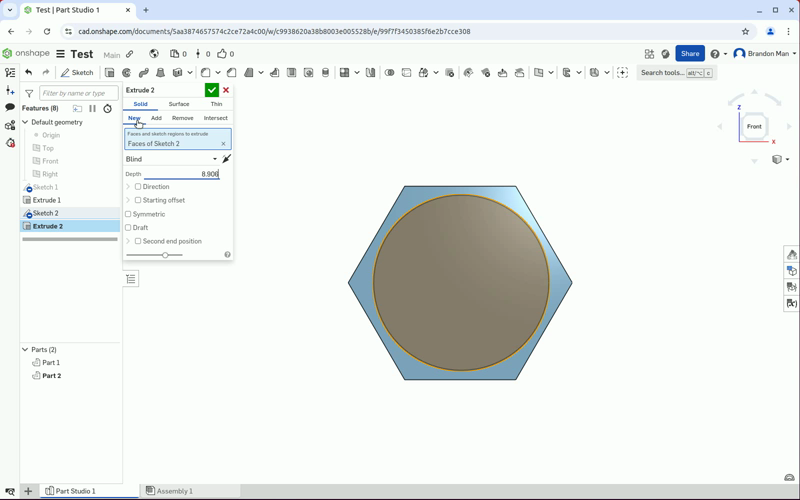
key(enter)
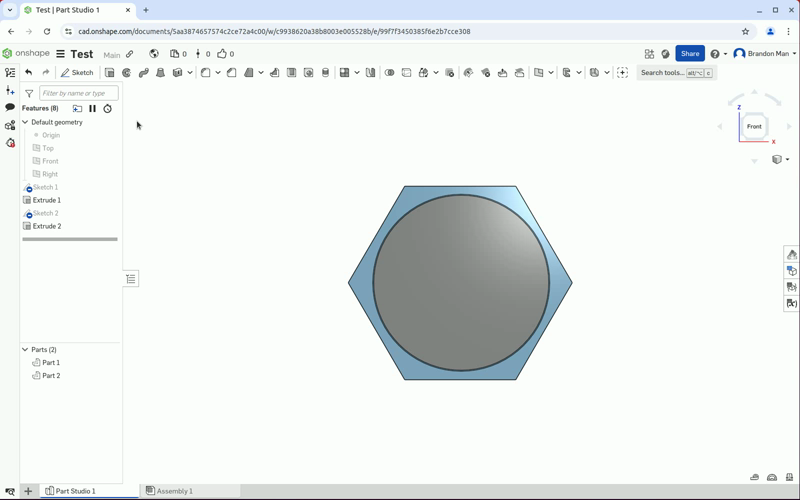
key(shift+h)
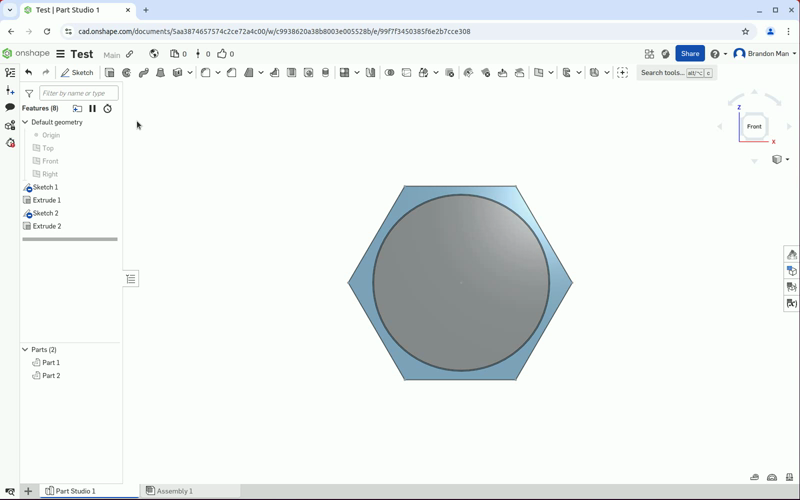
key(shift+h)
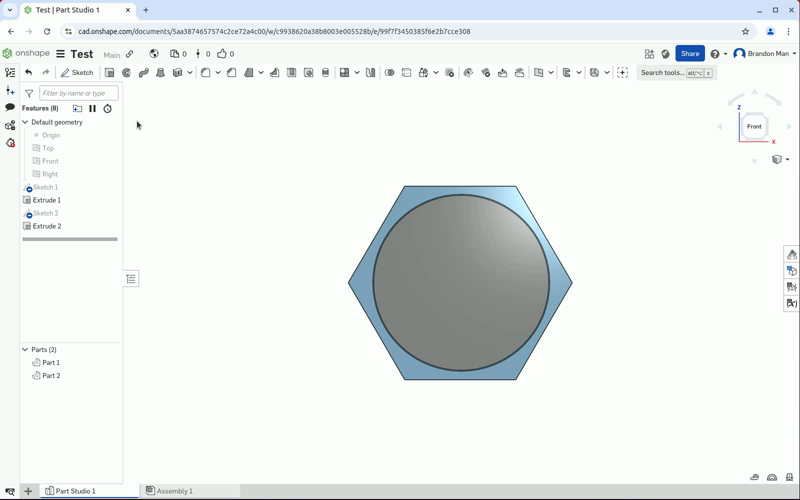
mouse_move(73, 189)
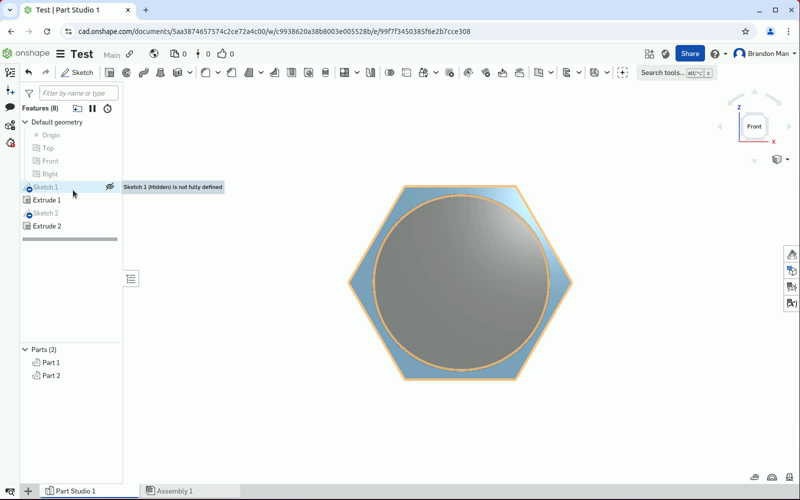
click(73, 189)
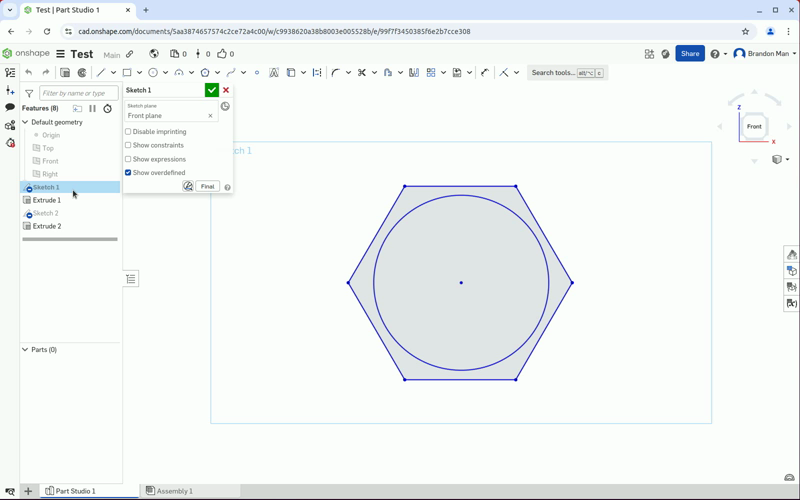
mouse_move(229, 92)
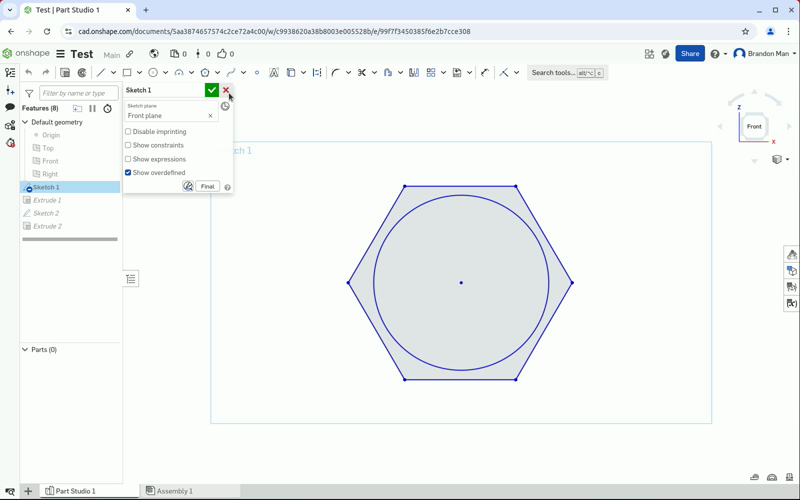
click(229, 92)
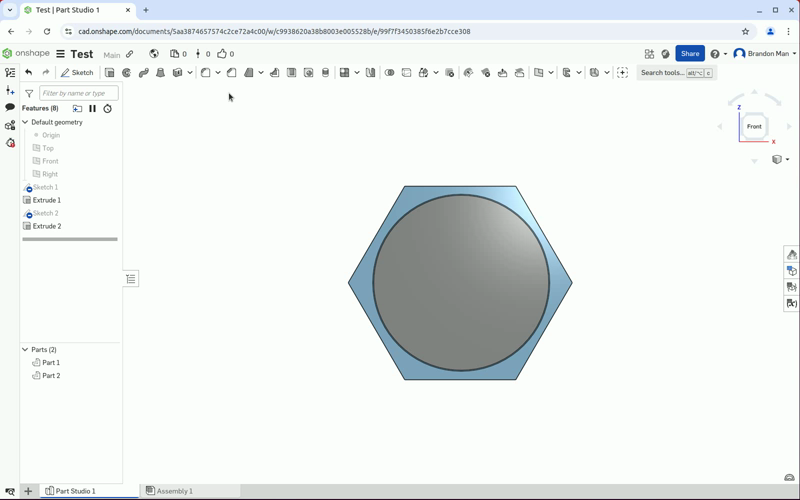
mouse_move(541, 75)
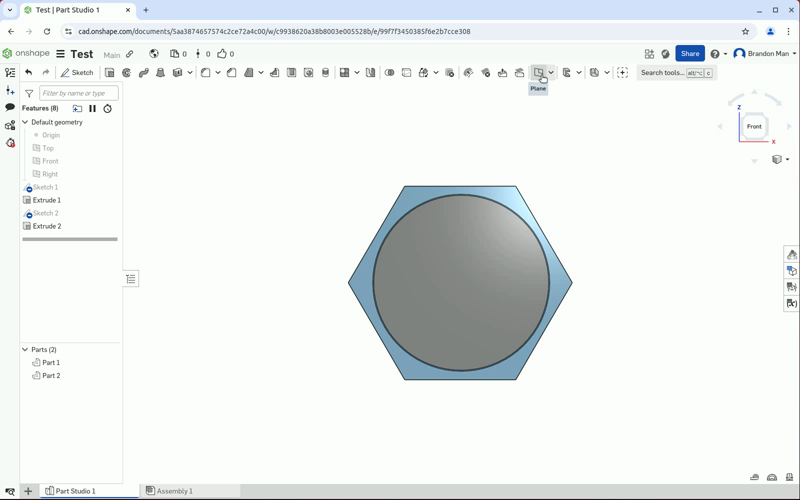
click(541, 75)
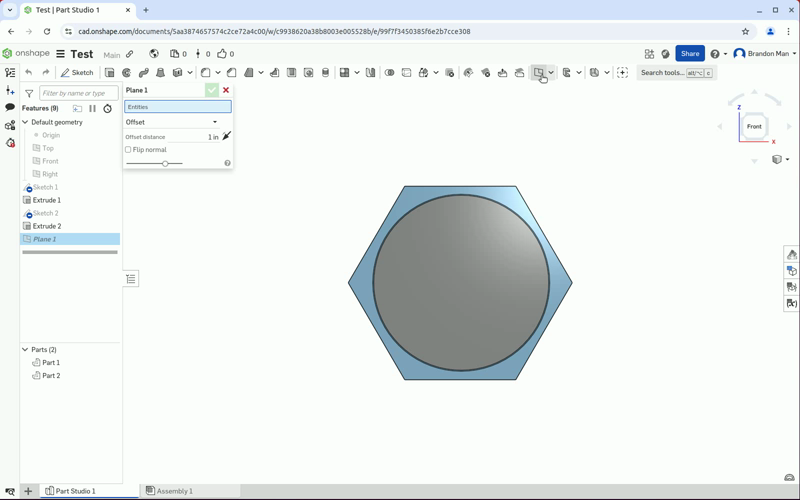
mouse_move(73, 163)
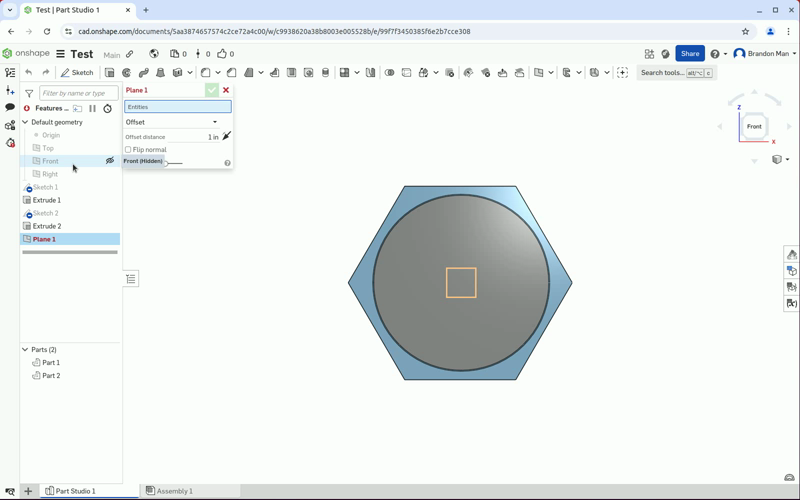
click(73, 163)
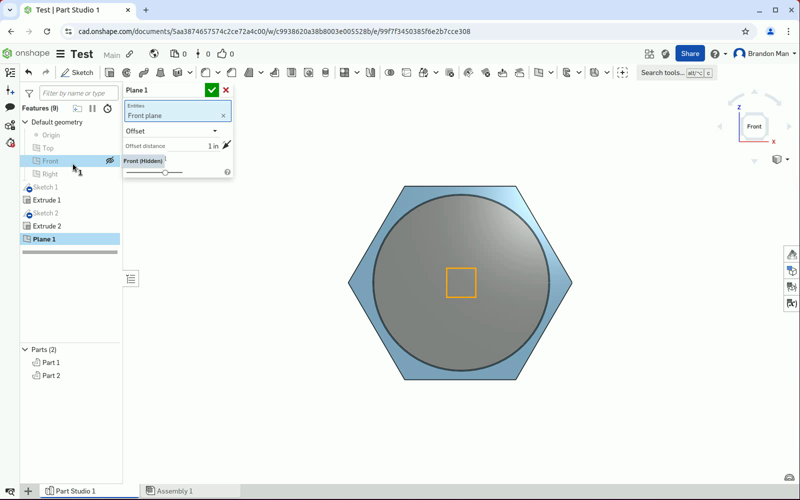
key(tab, 2)
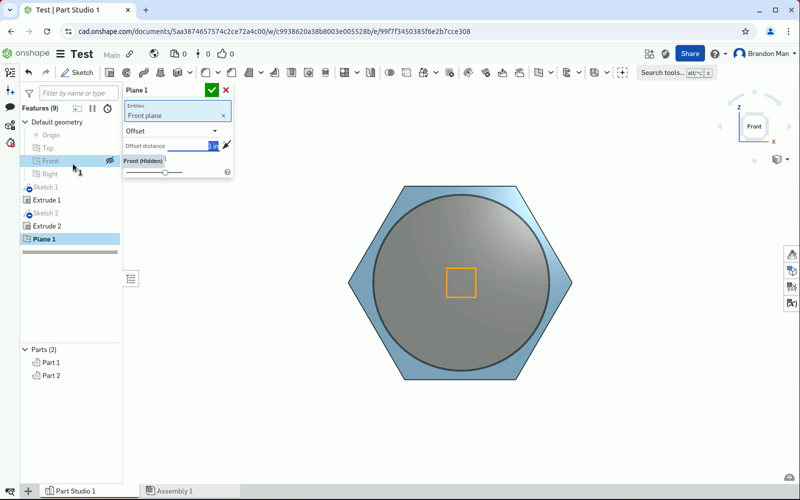
text(8.904)
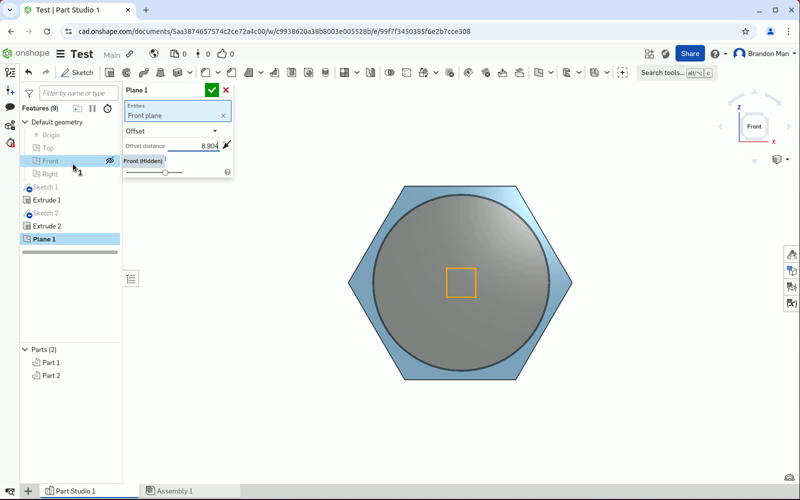
key(enter, 2)
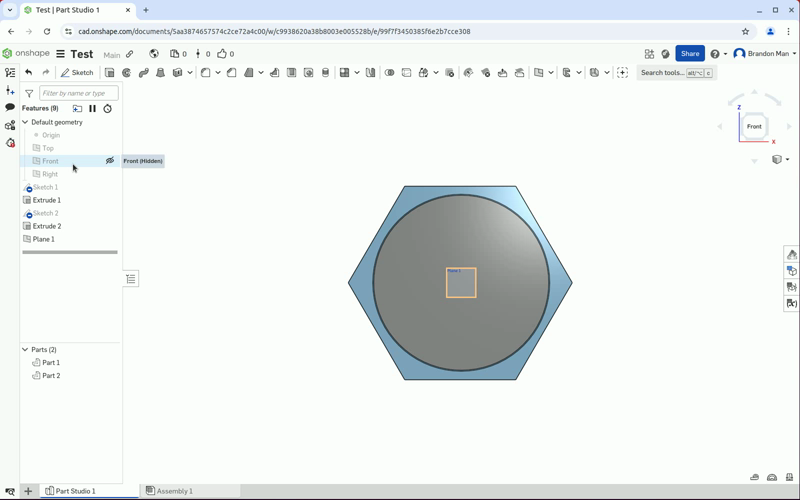
key(shift+s)
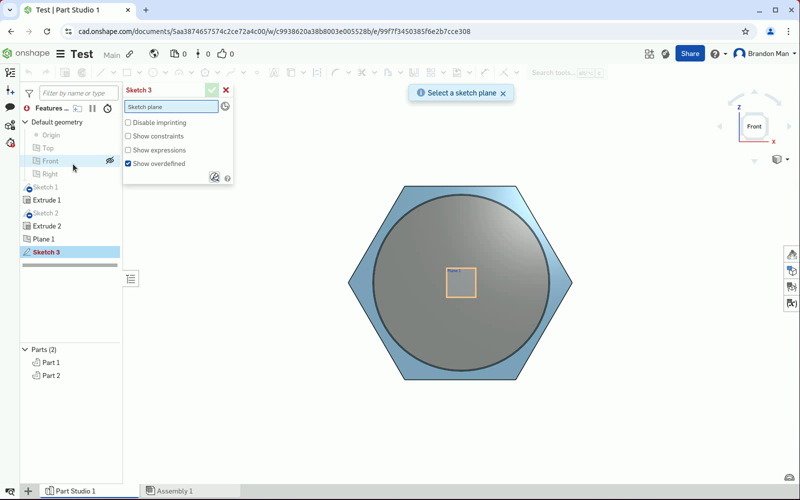
mouse_move(73, 241)
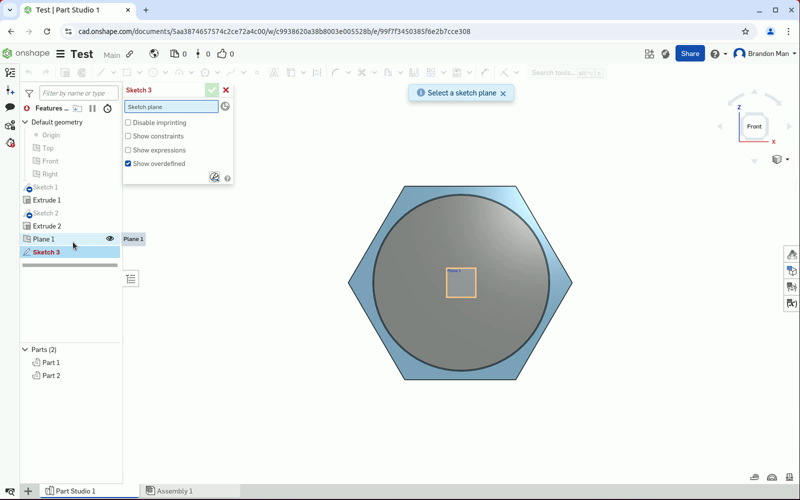
click(73, 241)
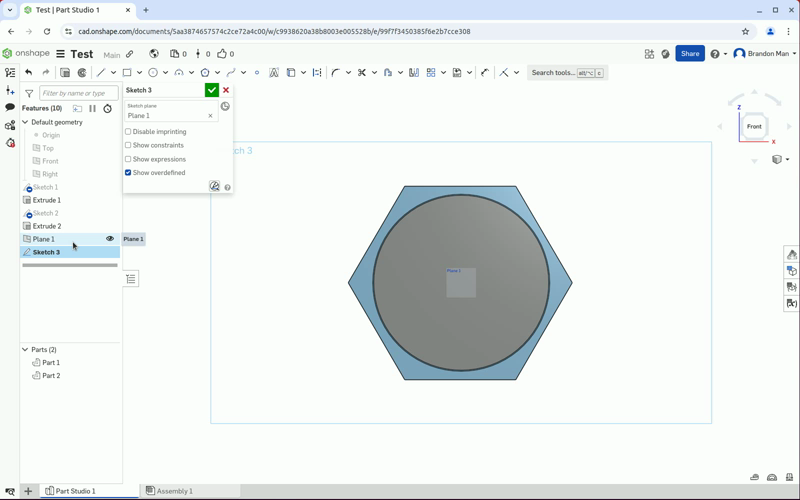
mouse_move(73, 352)
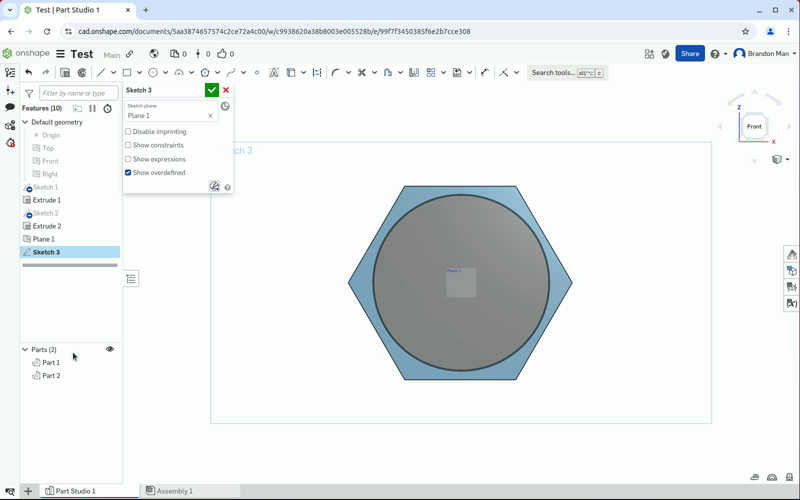
key(y)
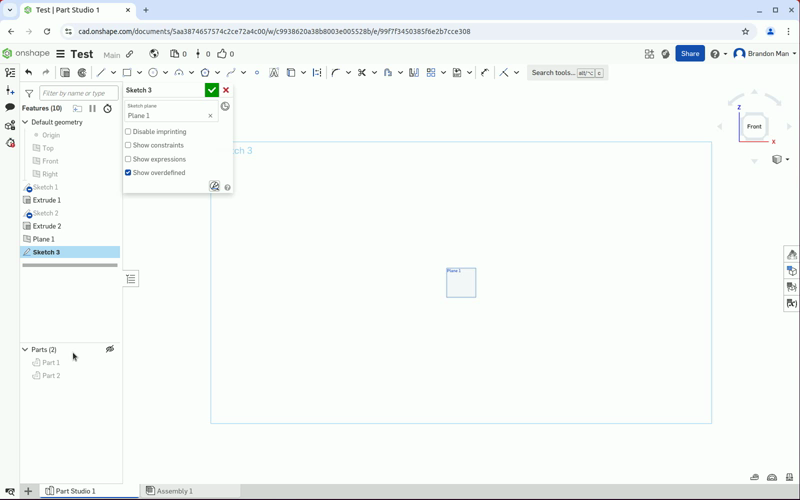
key(c)
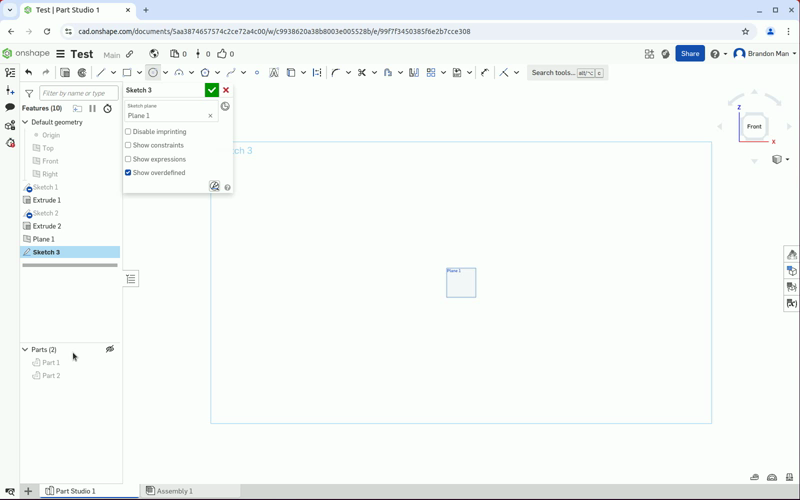
key_down(shift)
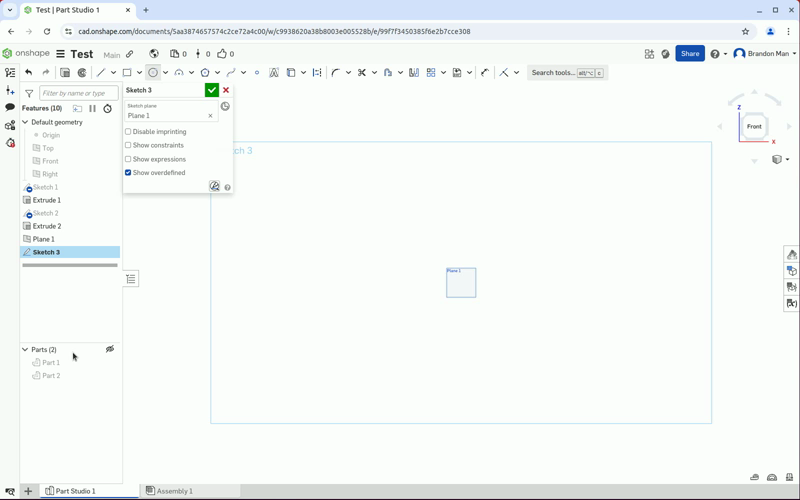
mouse_move(461, 282)
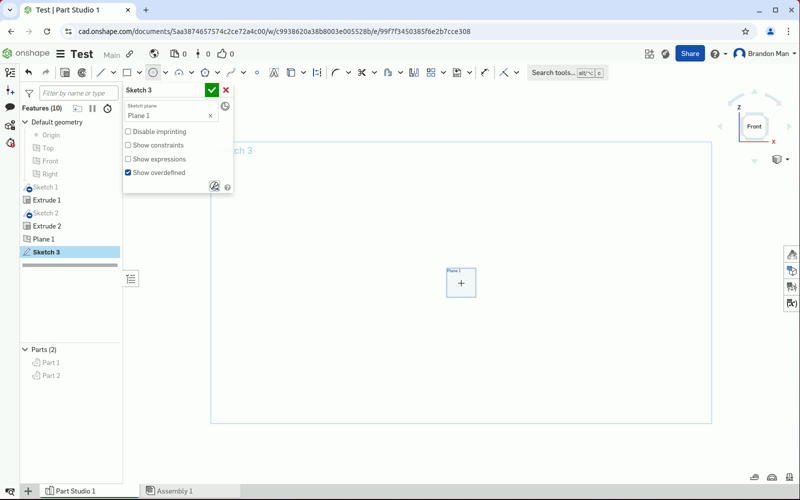
click(461, 282)
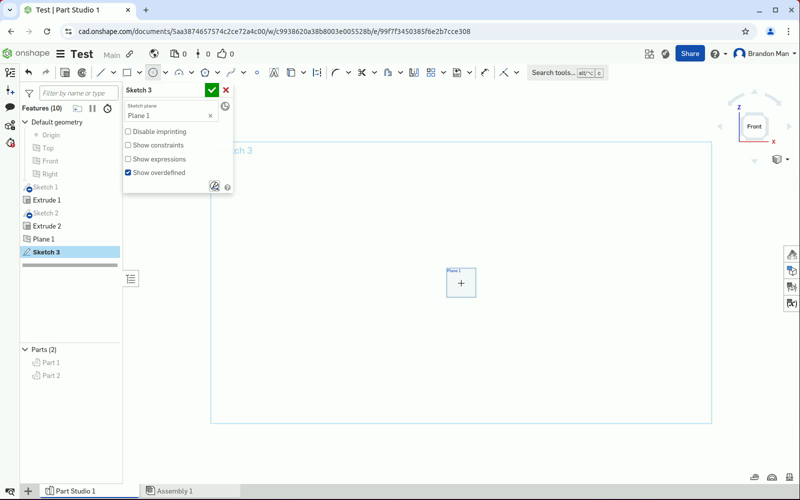
key_up(shift)
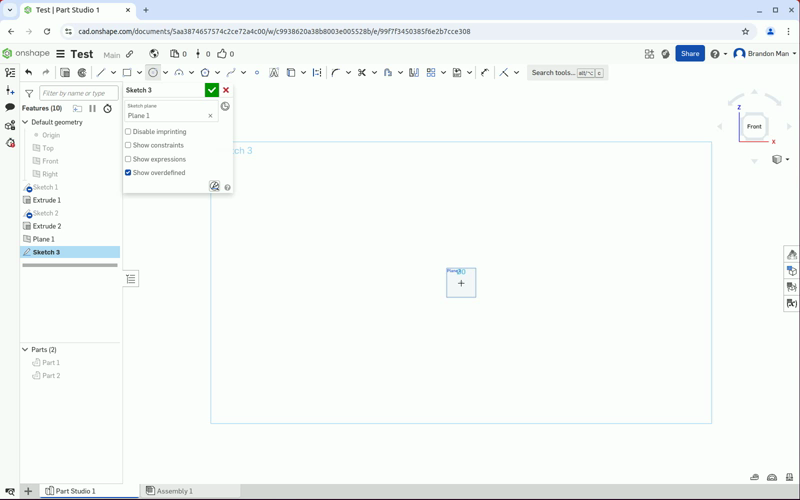
mouse_move(548, 282)
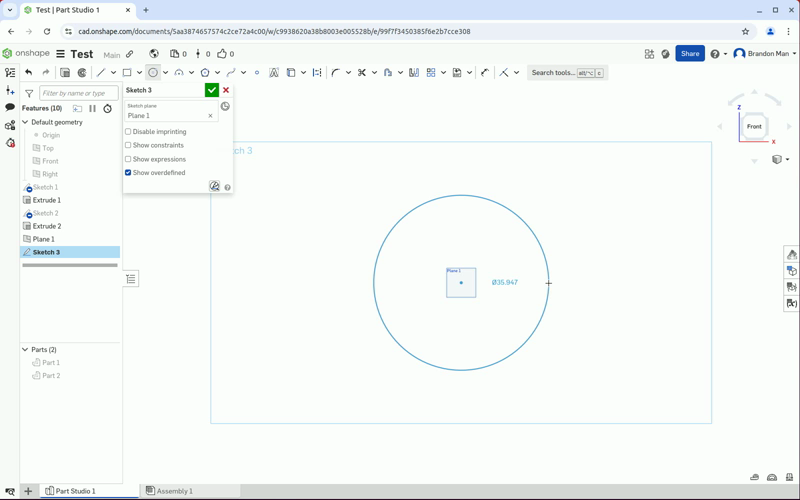
click(548, 282)
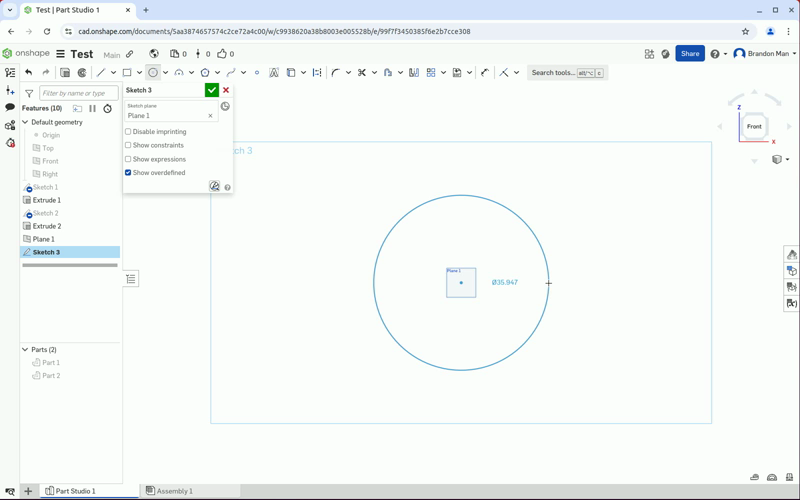
key(esc)
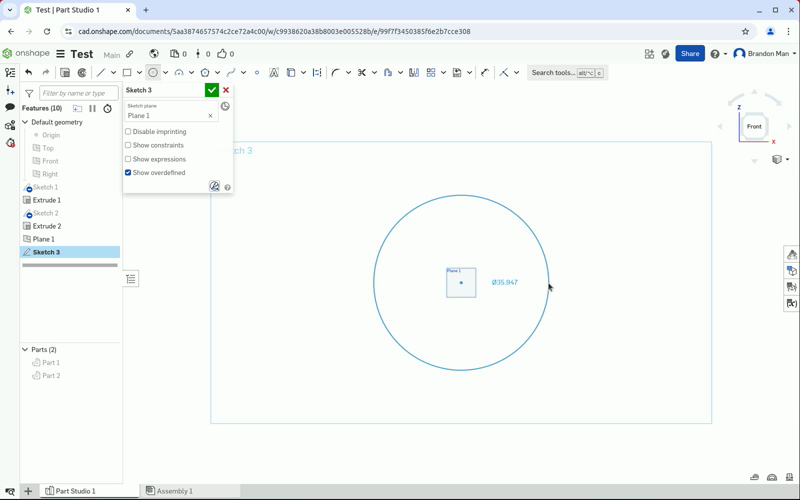
mouse_move(502, 268)
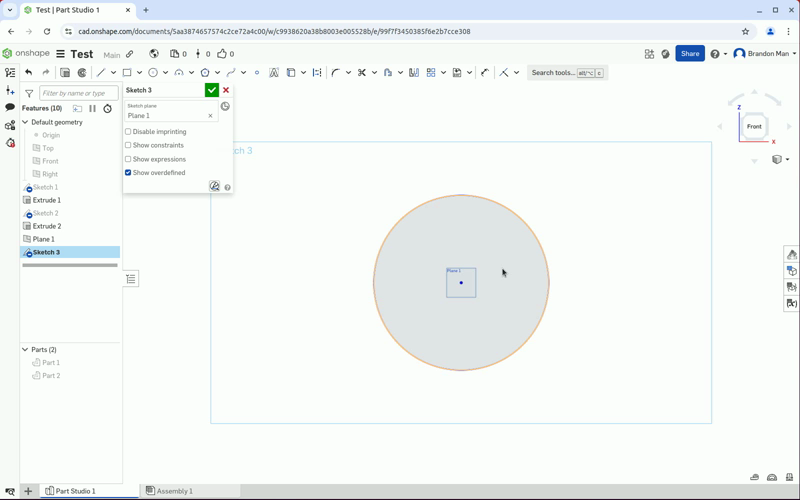
click(502, 268)
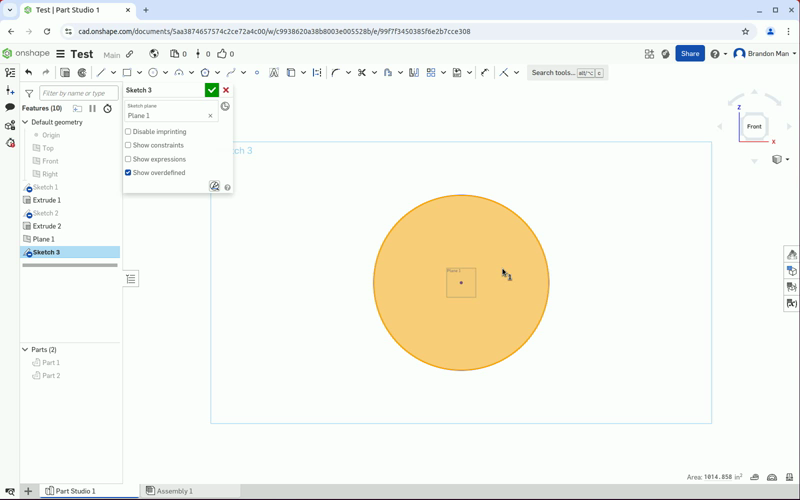
mouse_move(73, 352)
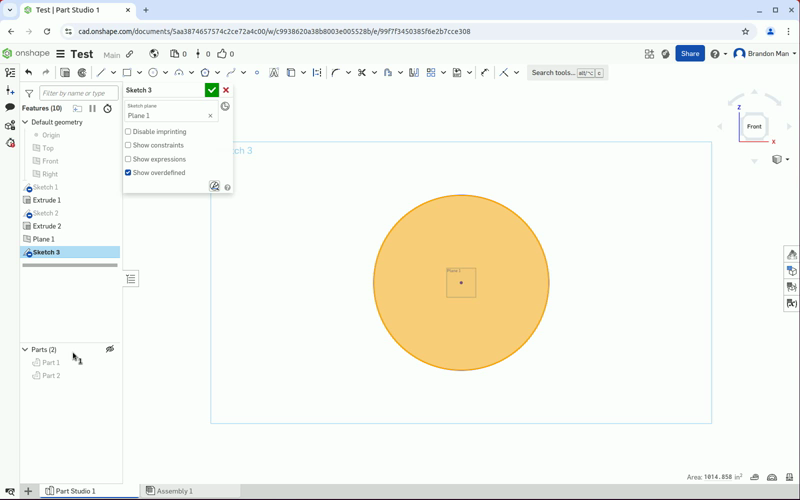
key(shift+y)
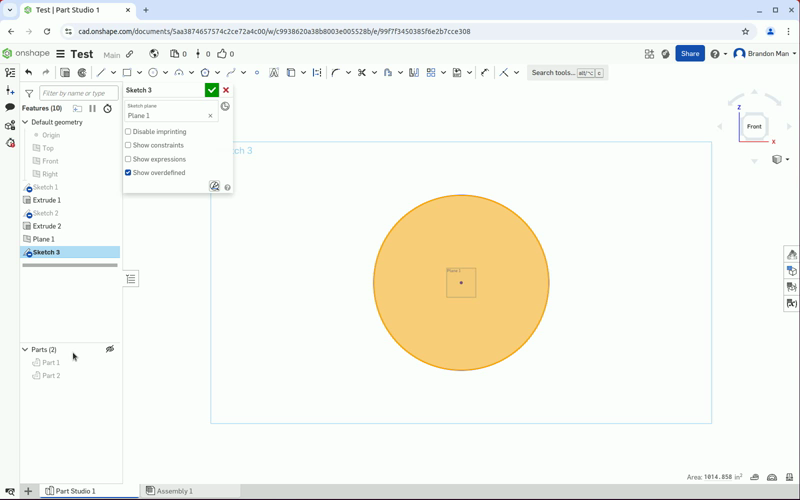
key(shift+e)
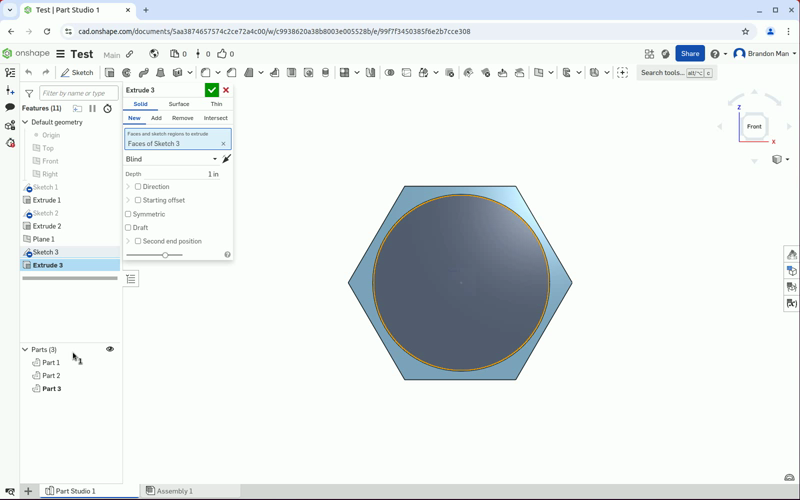
mouse_move(143, 106)
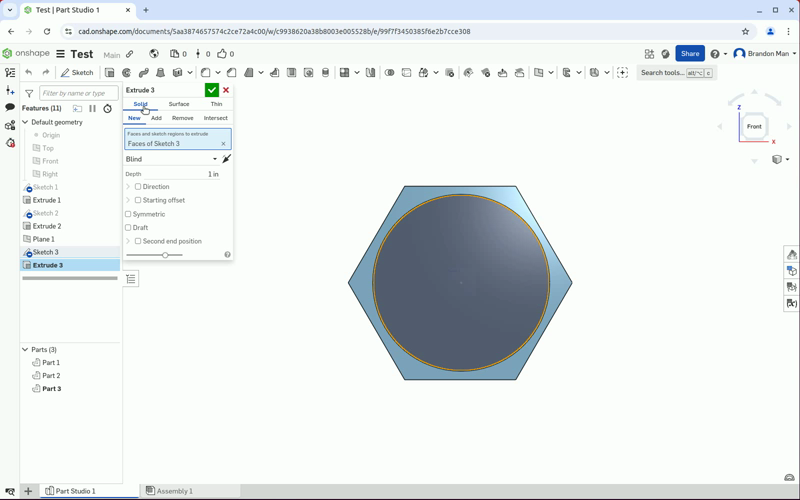
click(143, 106)
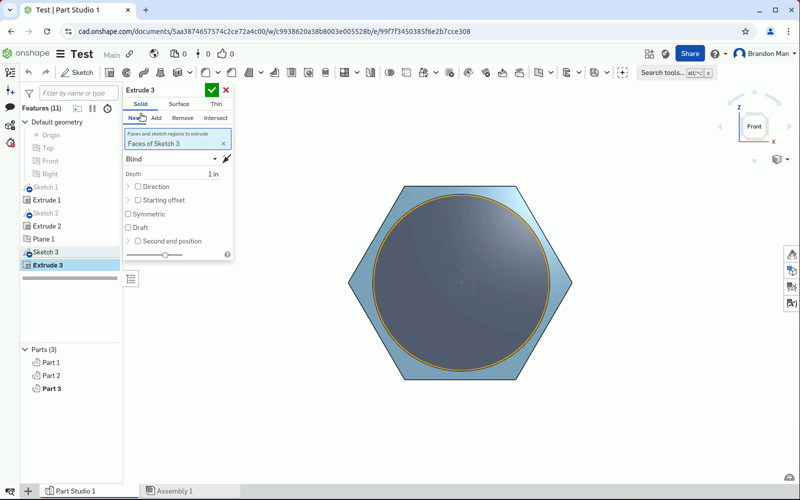
mouse_move(137, 120)
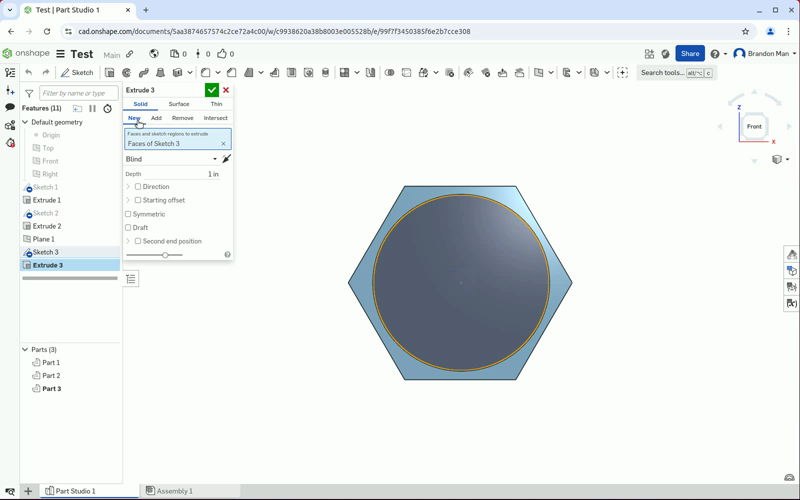
click(137, 120)
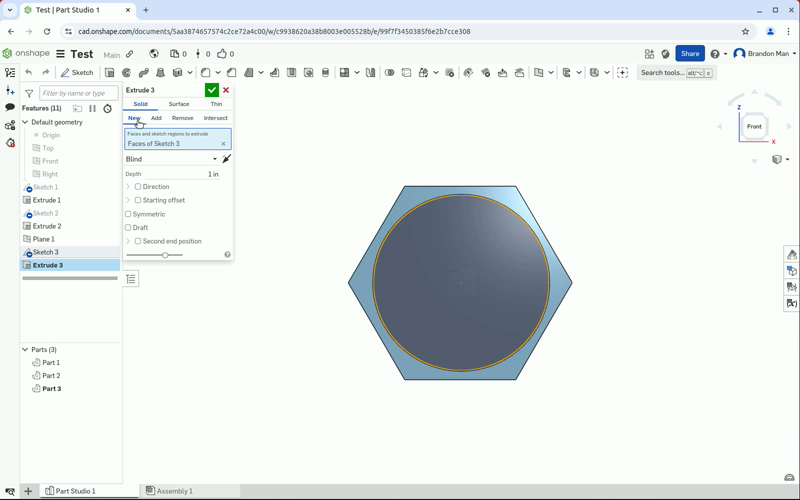
key(tab, 4)
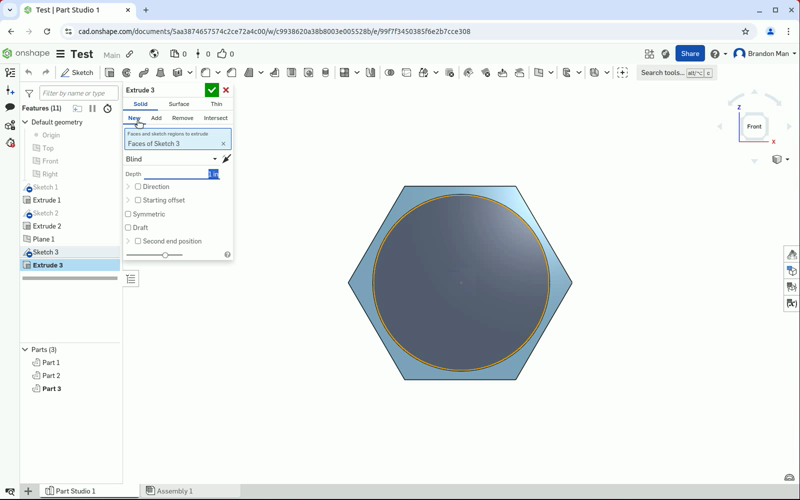
text(3.611)
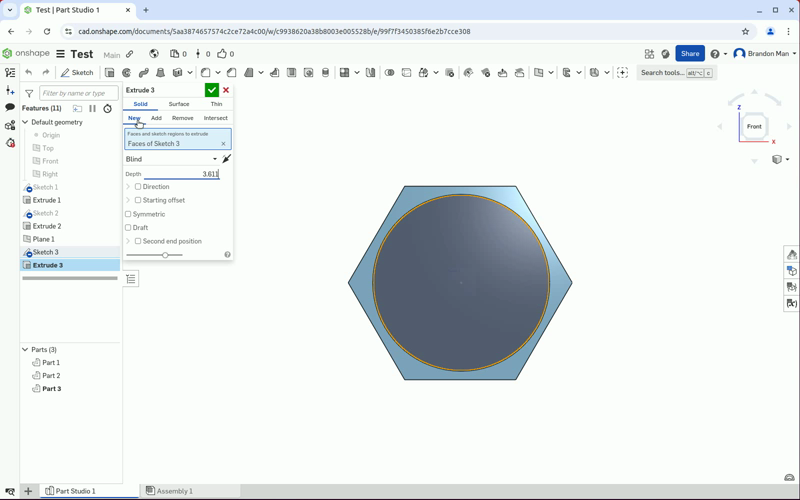
key(enter)
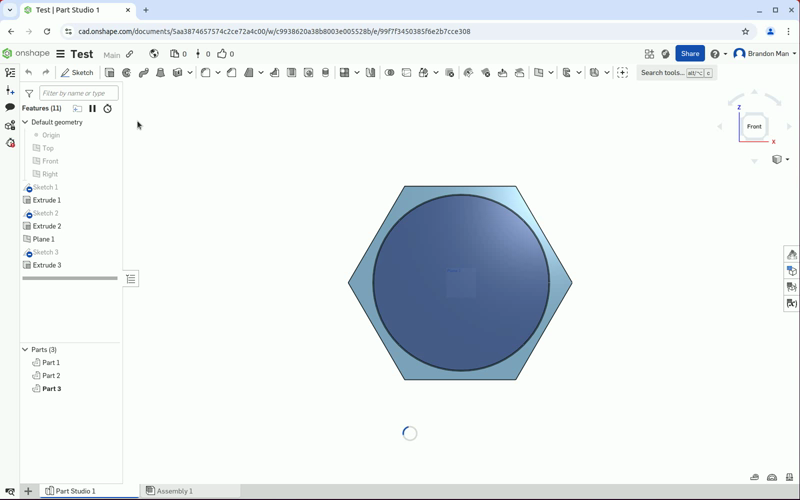
key(shift+h)
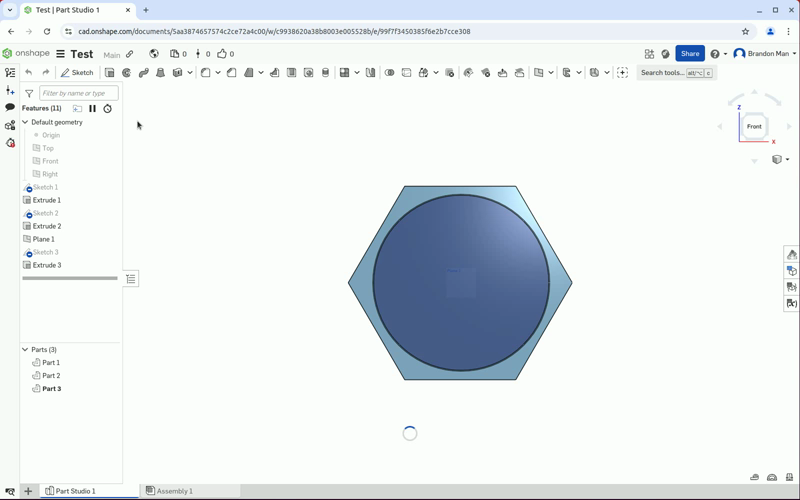
key(shift+h)
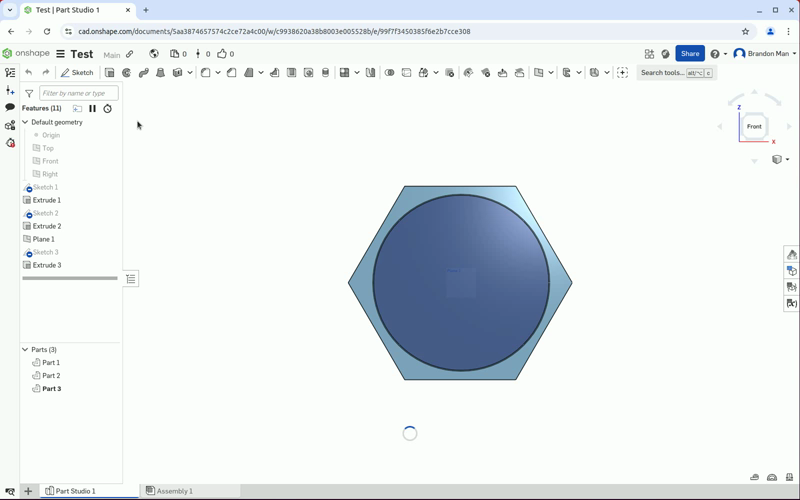
key(shift+7)
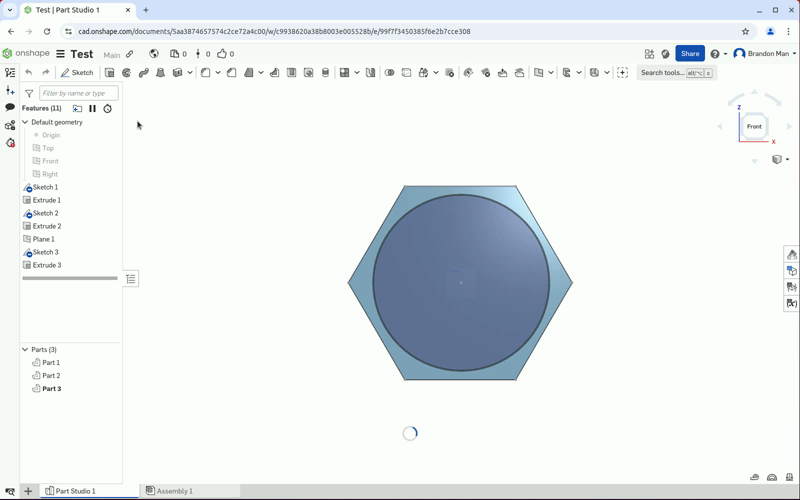
key(left, 2)
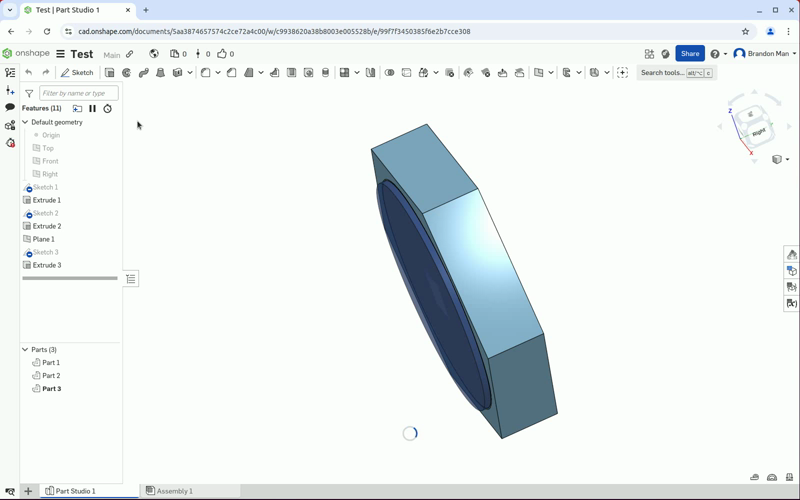
key(down, 2)
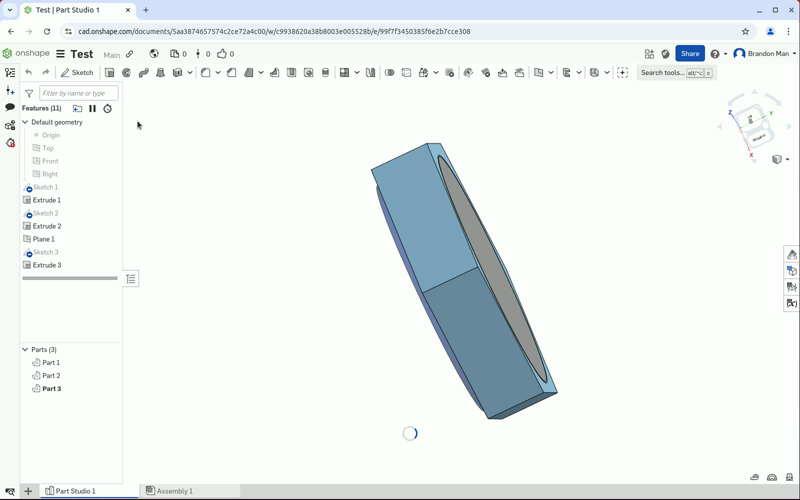
key(up, 2)
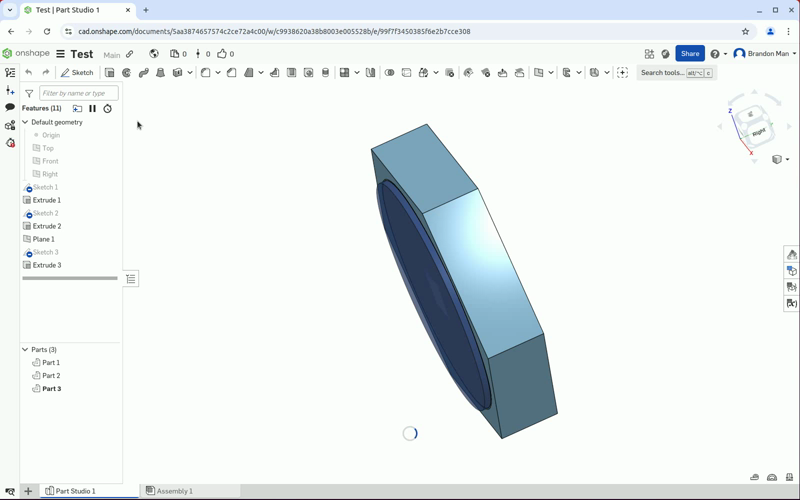
key(right, 2)
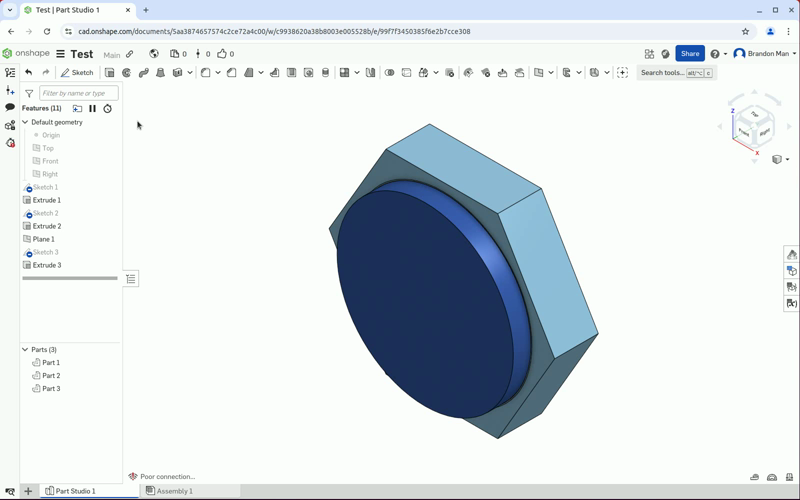
mouse_move(73, 189)
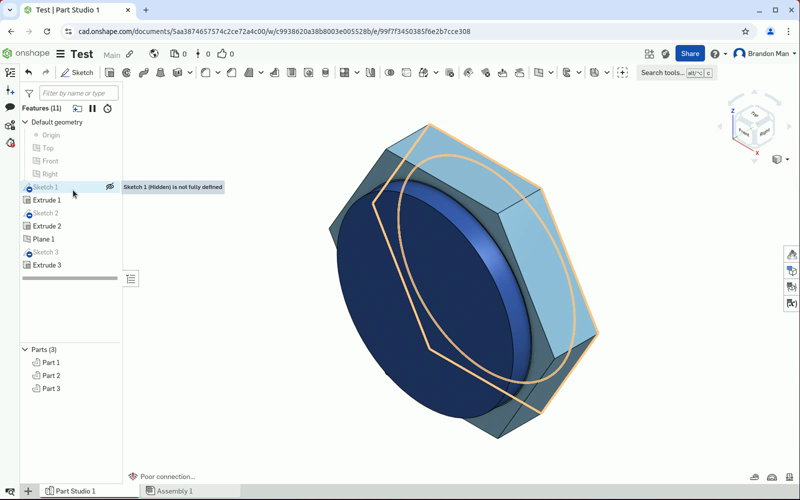
click(73, 189)